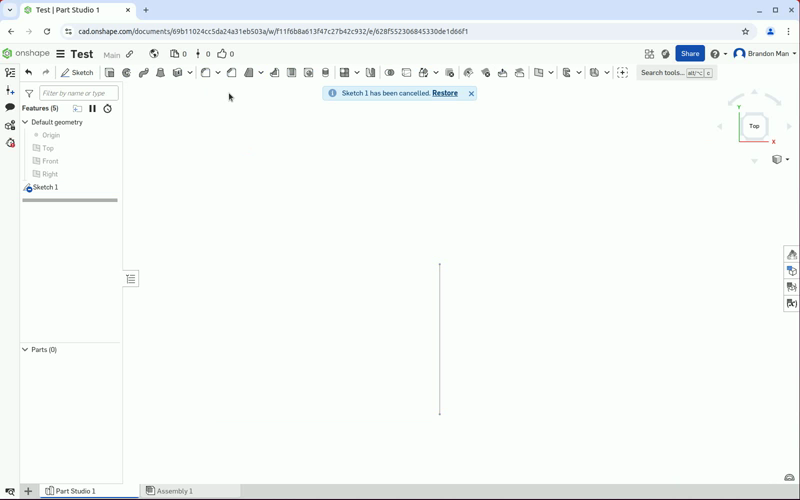
key(shift+h)
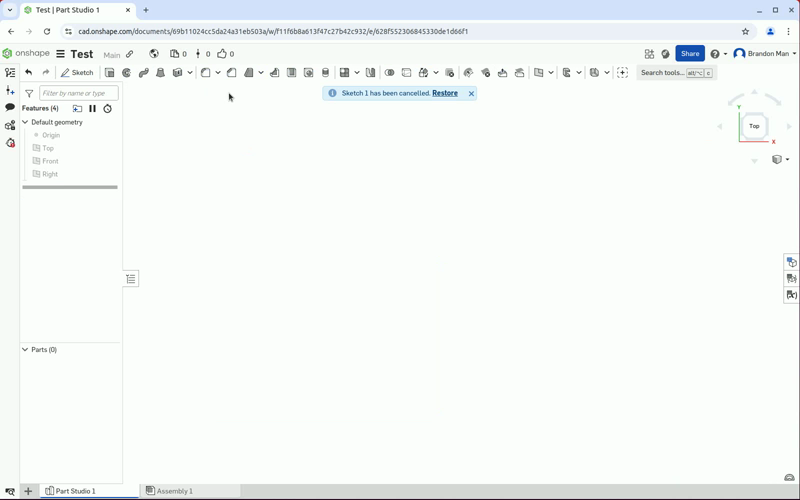
key(shift+s)
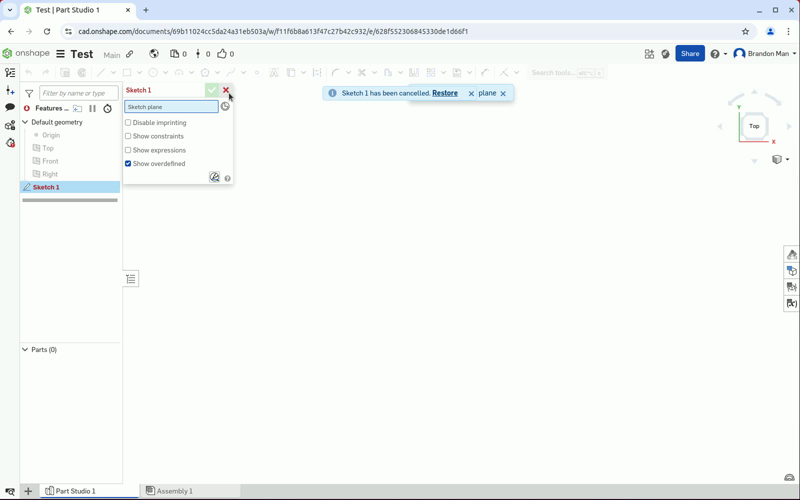
mouse_move(73, 150)
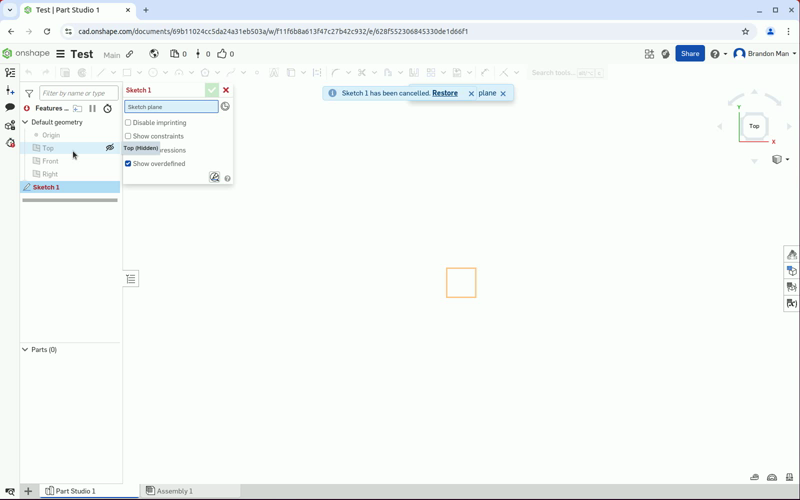
click(73, 150)
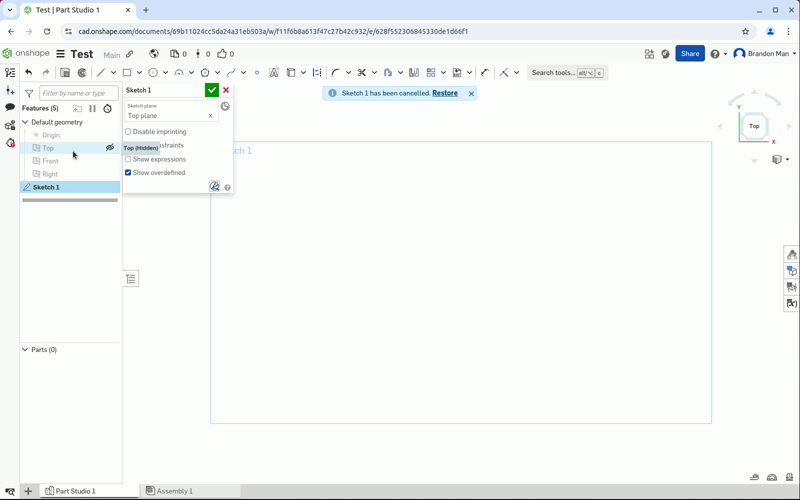
mouse_move(73, 352)
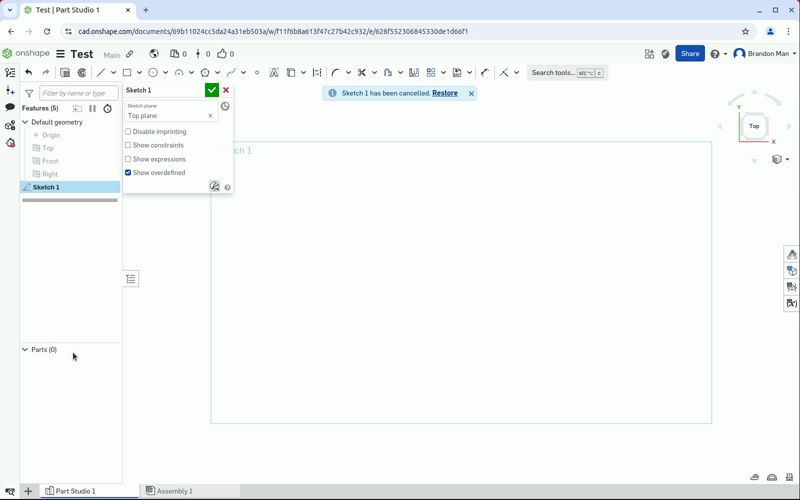
key(y)
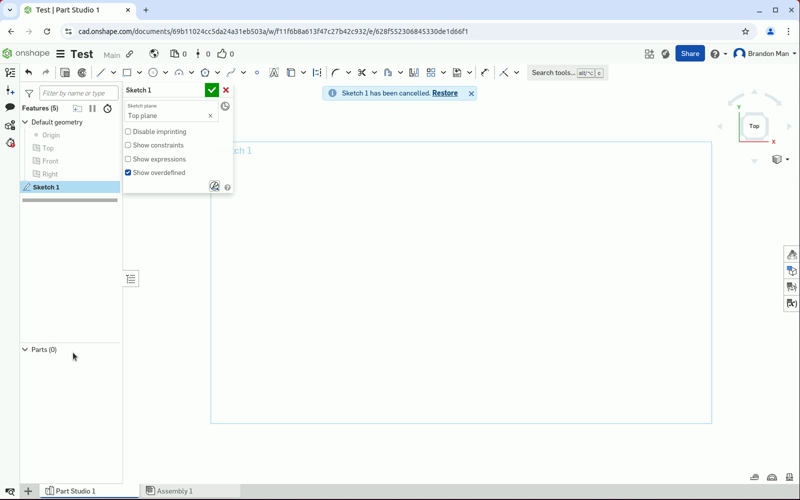
key(l)
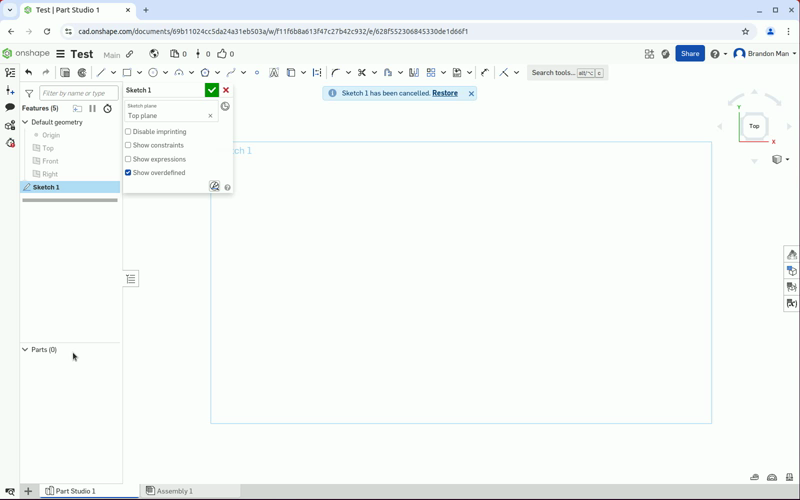
key_down(shift)
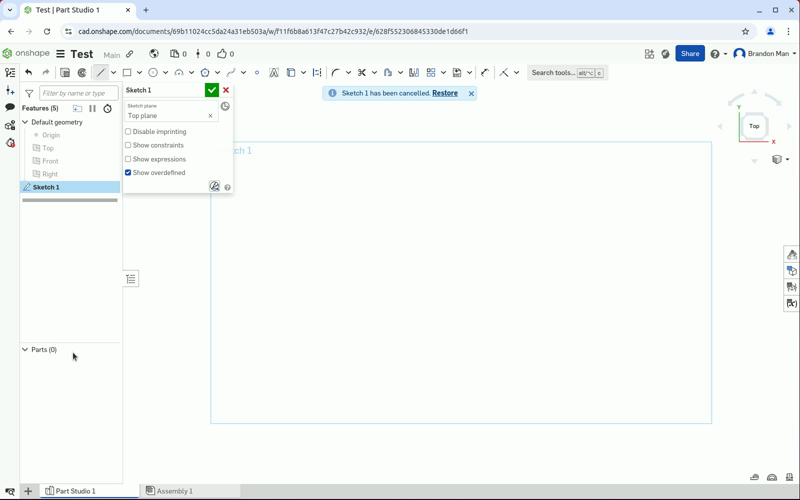
mouse_move(348, 353)
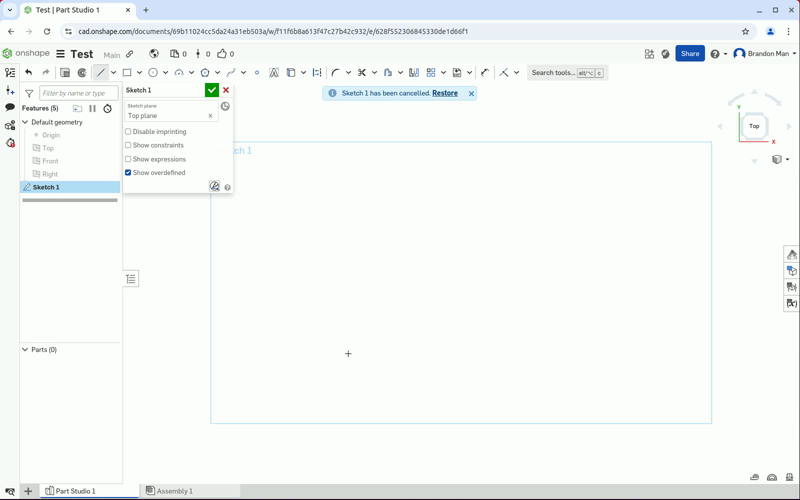
click(348, 353)
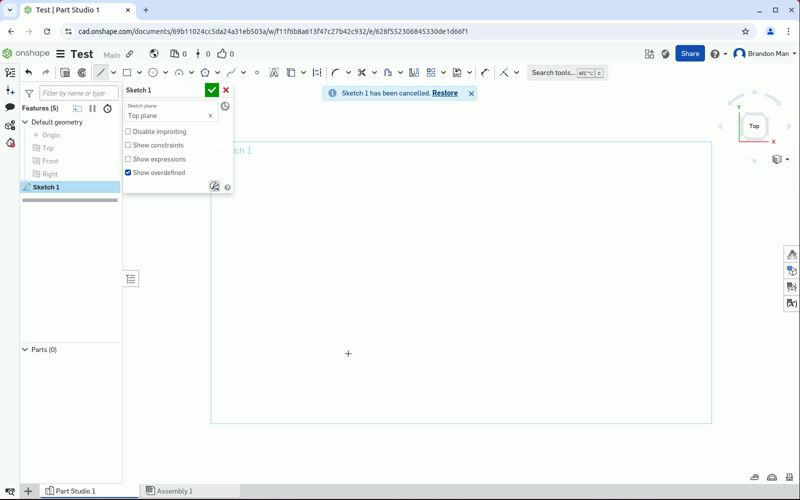
key_up(shift)
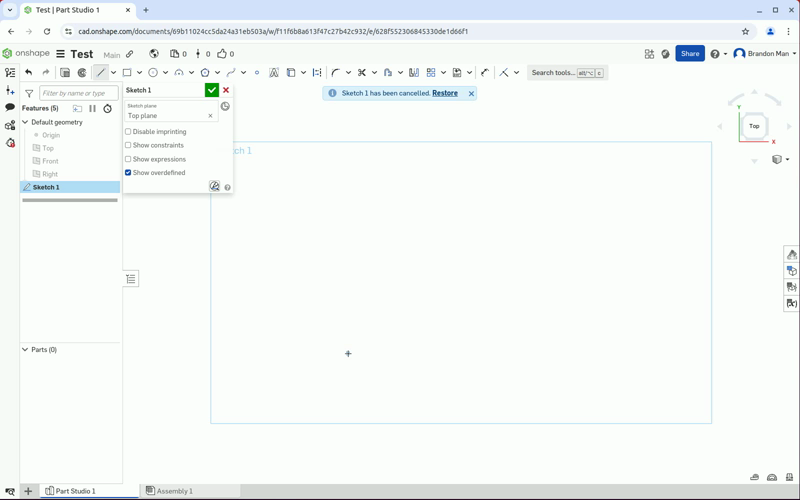
key_down(shift)
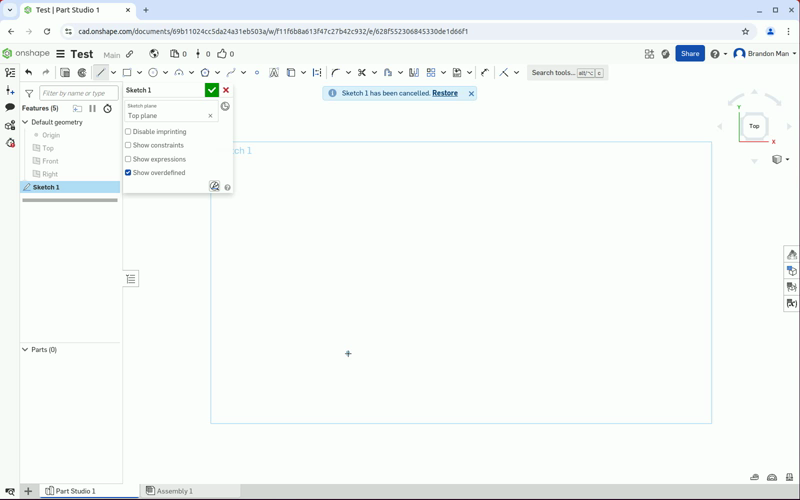
mouse_move(572, 353)
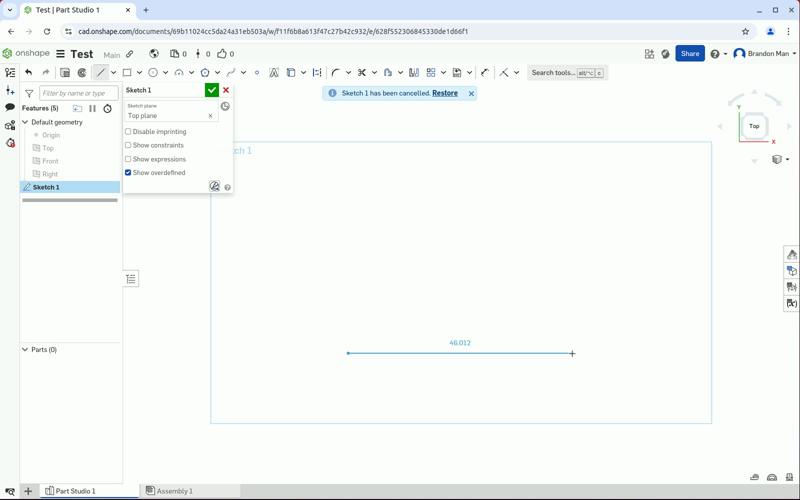
click(572, 353)
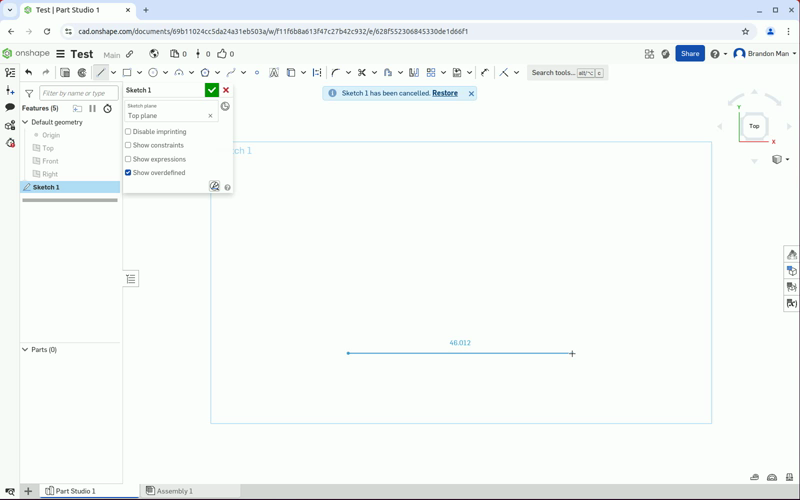
key_up(shift)
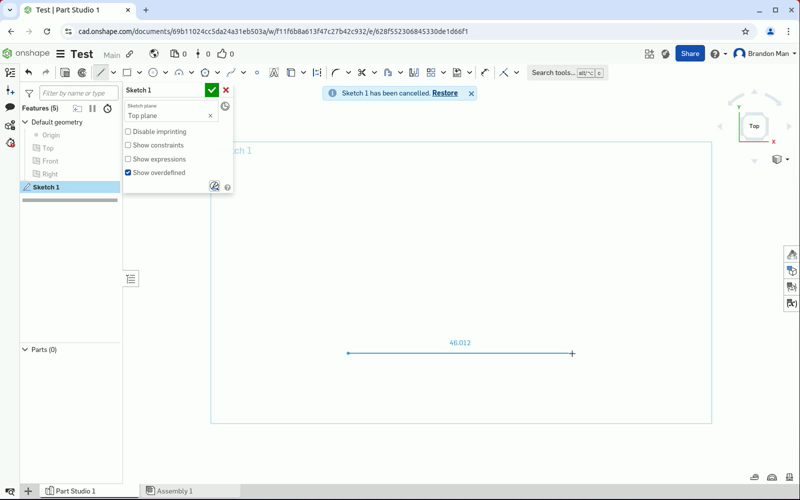
key_down(shift)
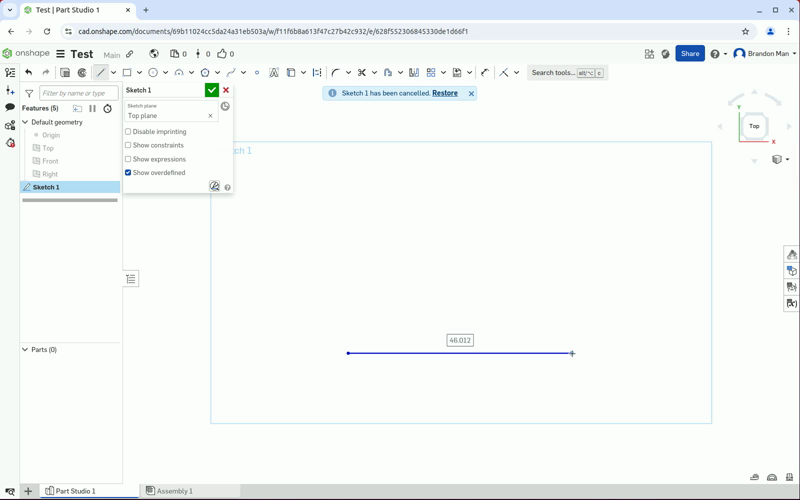
mouse_move(572, 214)
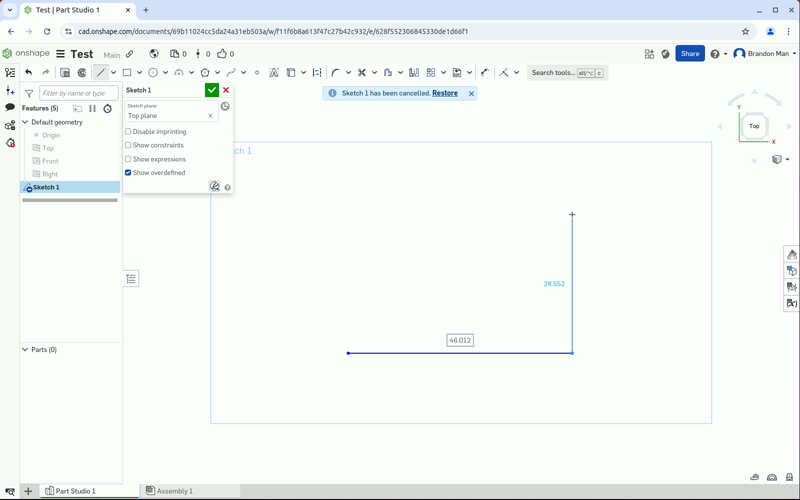
click(572, 214)
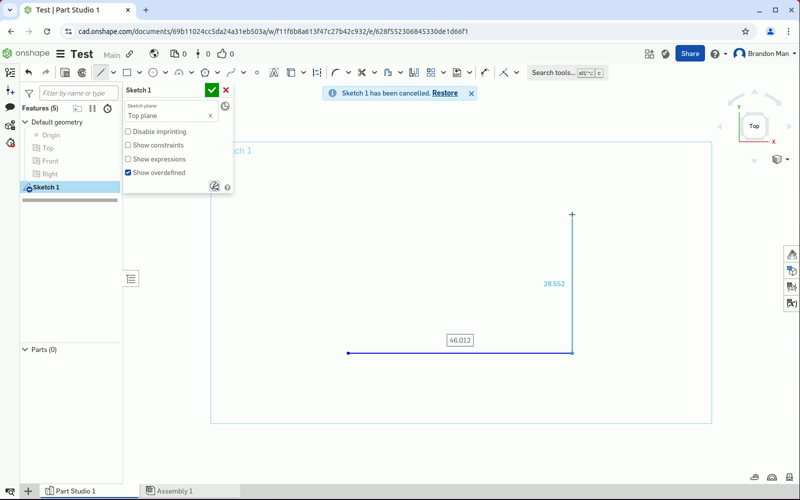
key_up(shift)
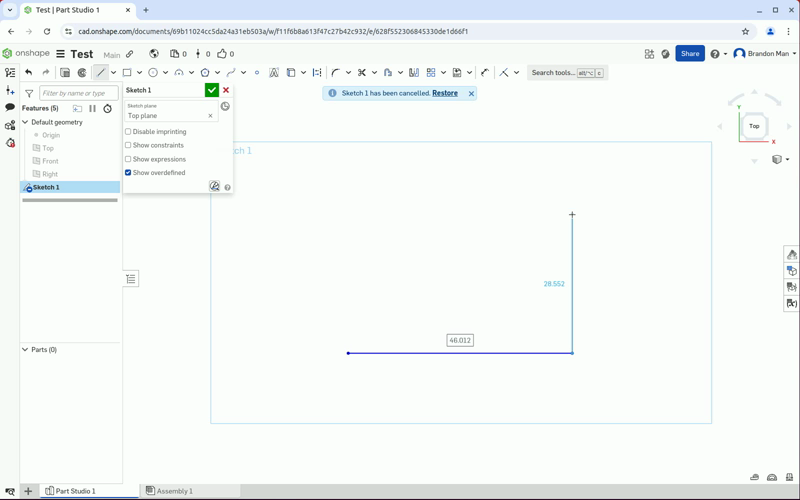
key_down(shift)
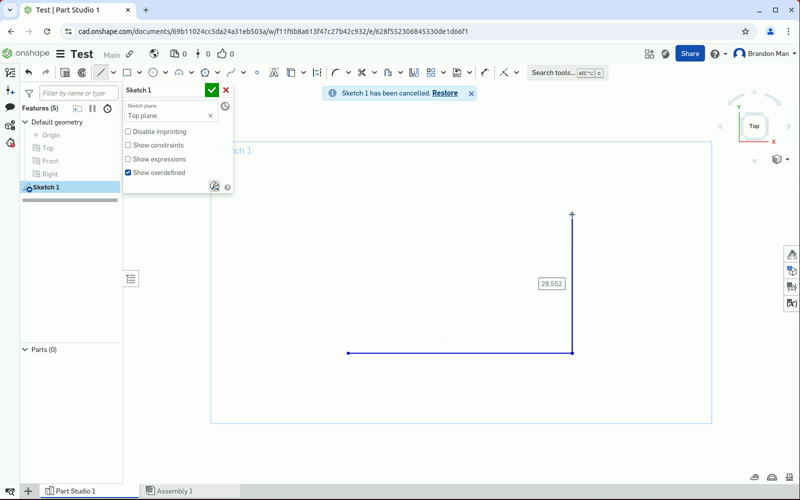
mouse_move(348, 214)
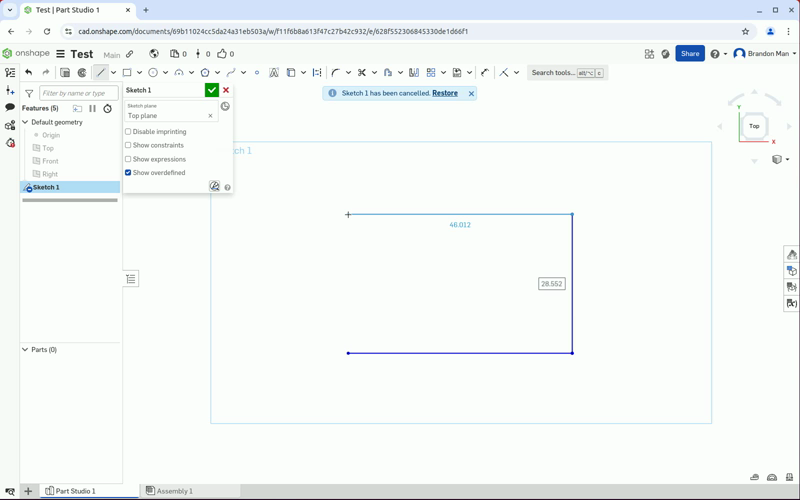
click(348, 214)
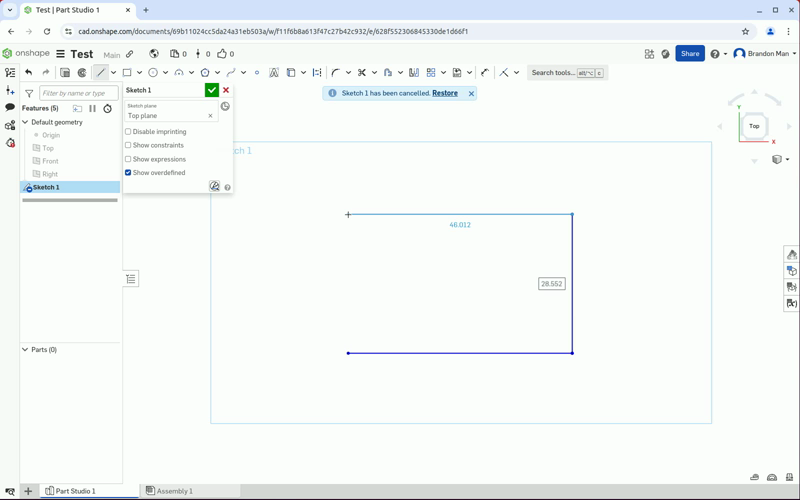
key_up(shift)
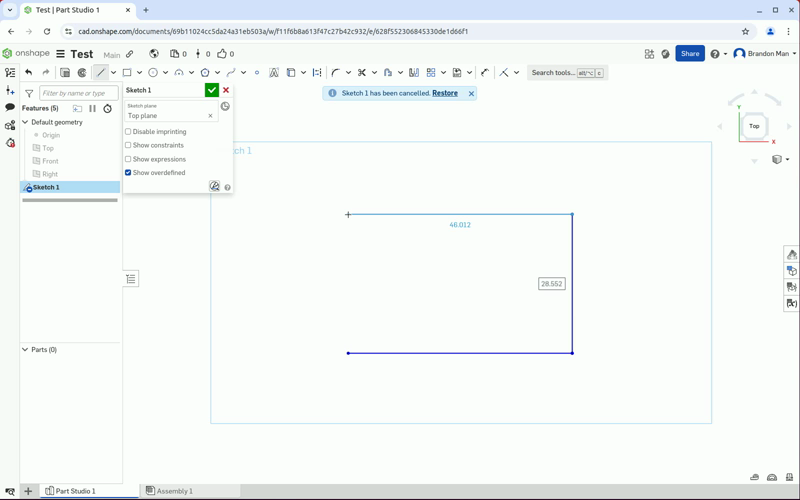
key_down(shift)
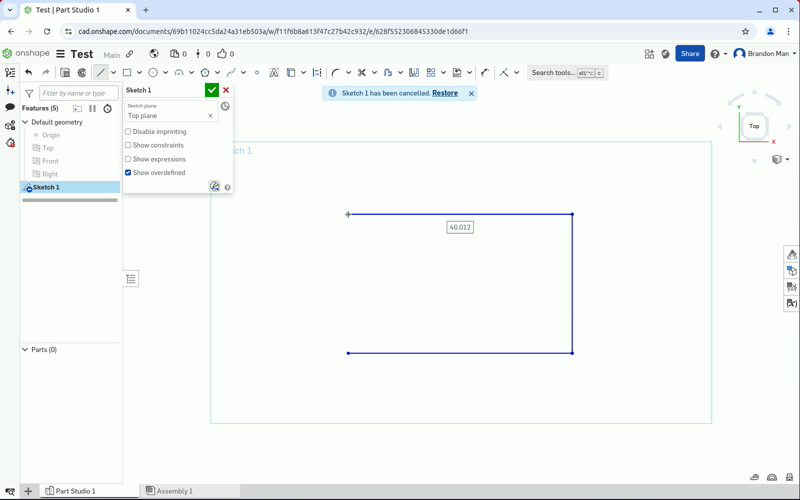
mouse_move(348, 353)
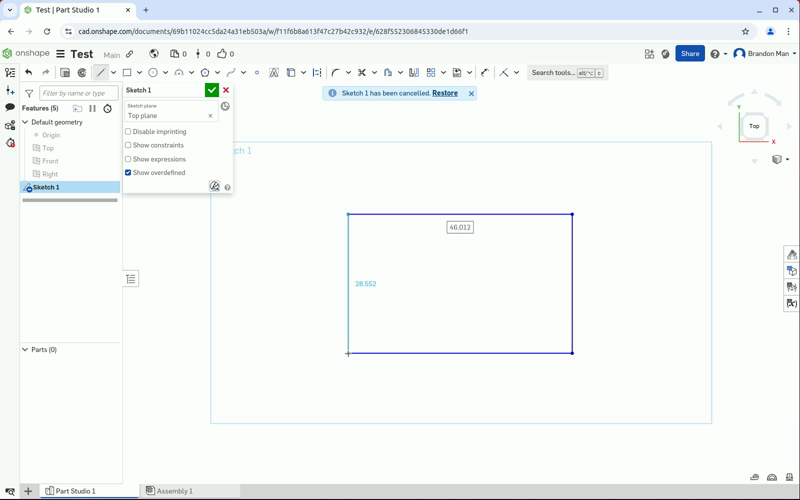
key_up(shift)
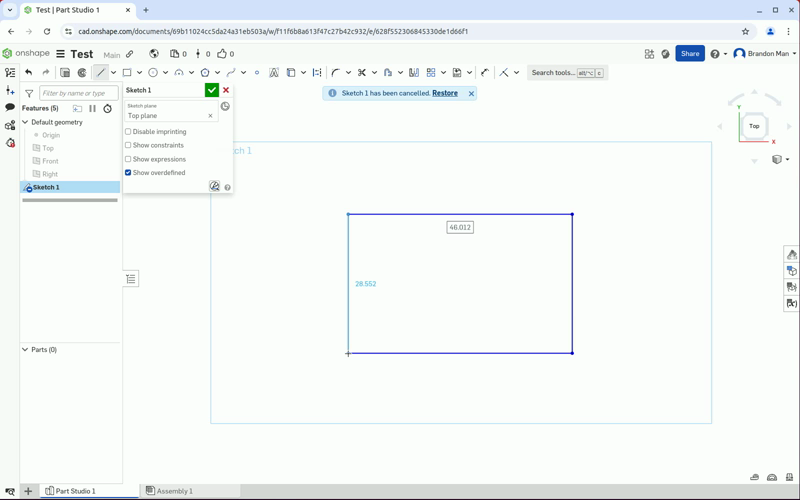
click(348, 353)
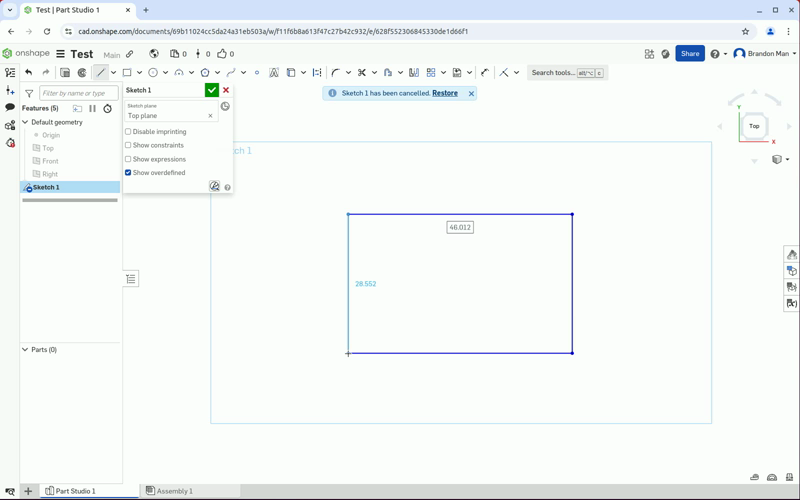
key(esc)
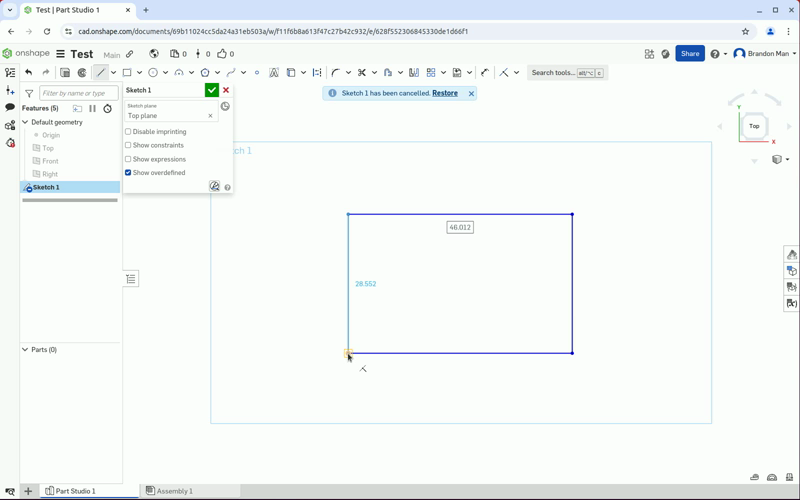
mouse_move(390, 246)
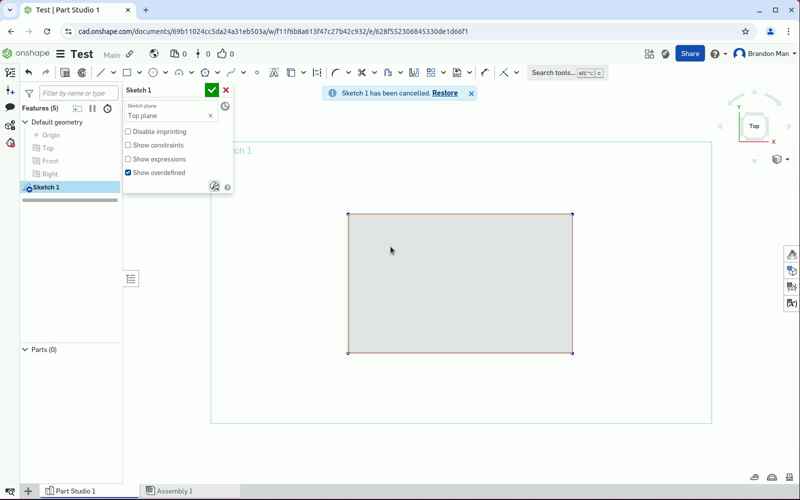
click(390, 246)
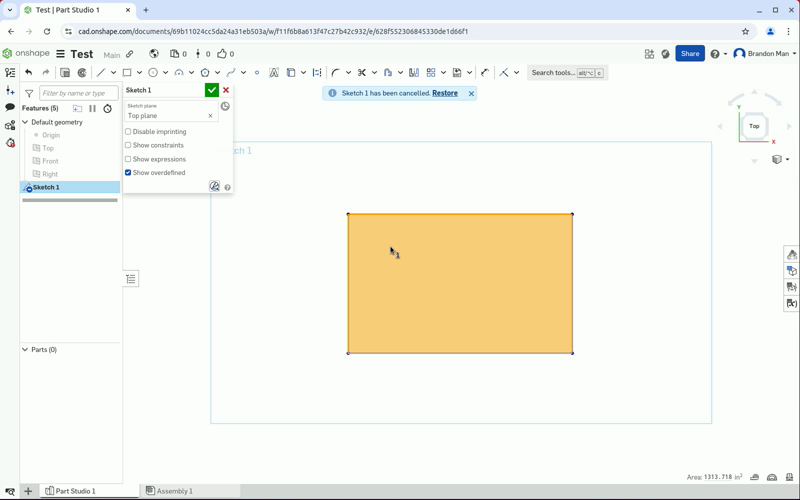
mouse_move(73, 352)
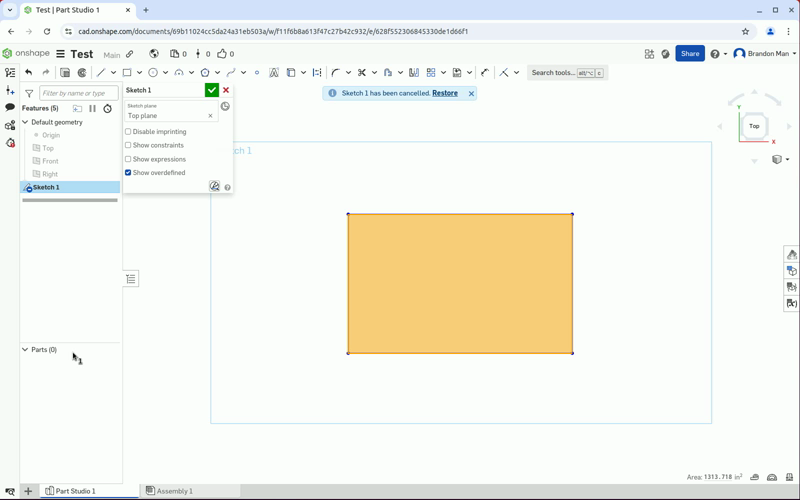
key(shift+y)
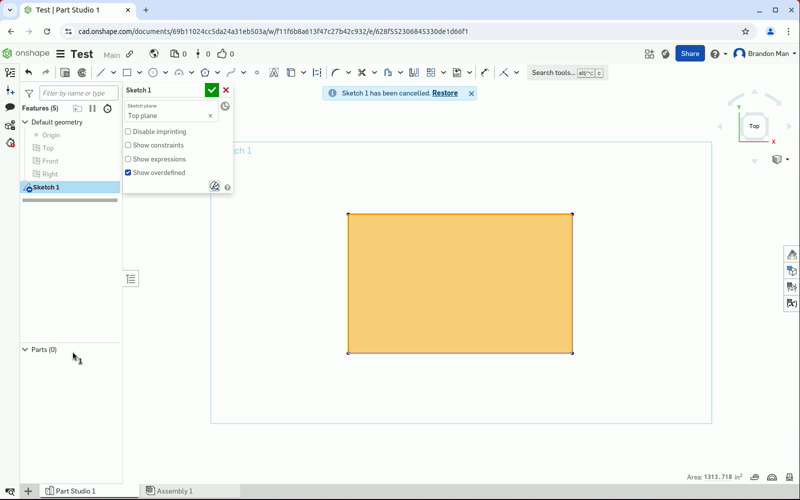
key(shift+e)
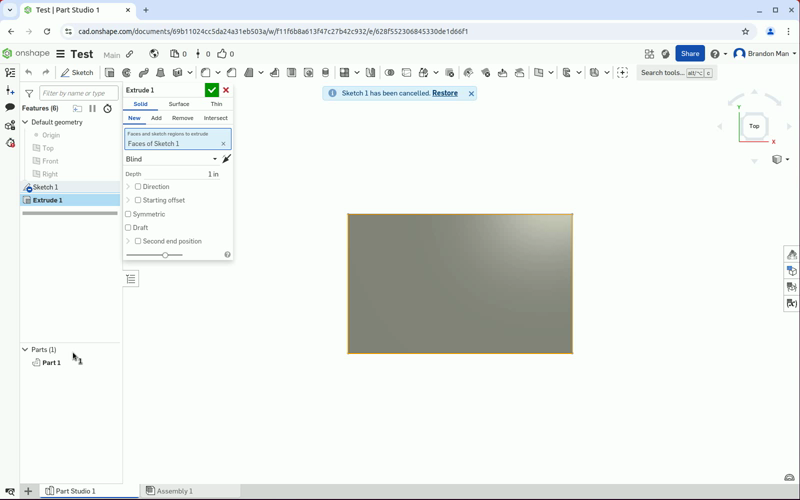
mouse_move(143, 106)
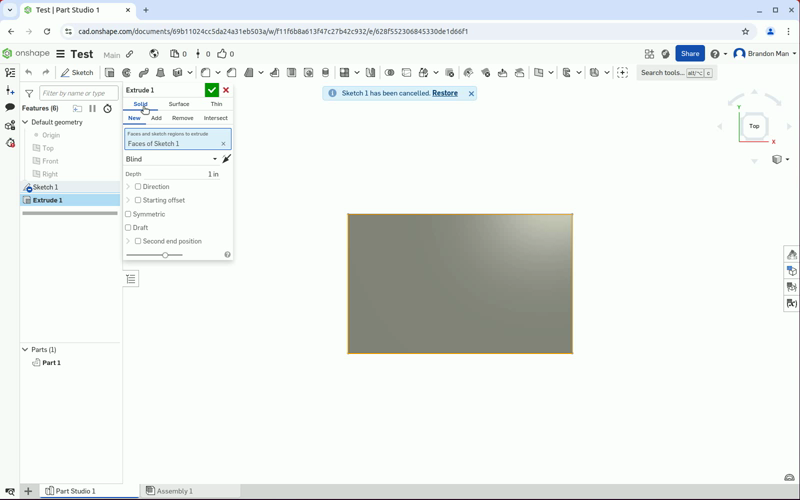
click(143, 106)
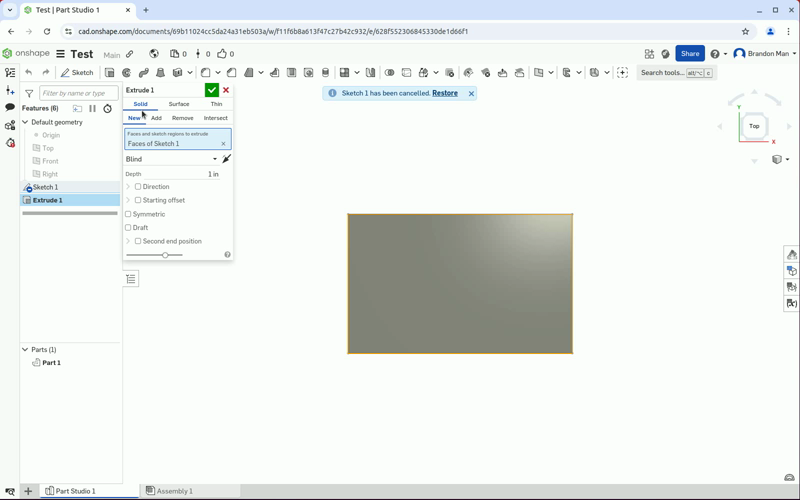
mouse_move(137, 120)
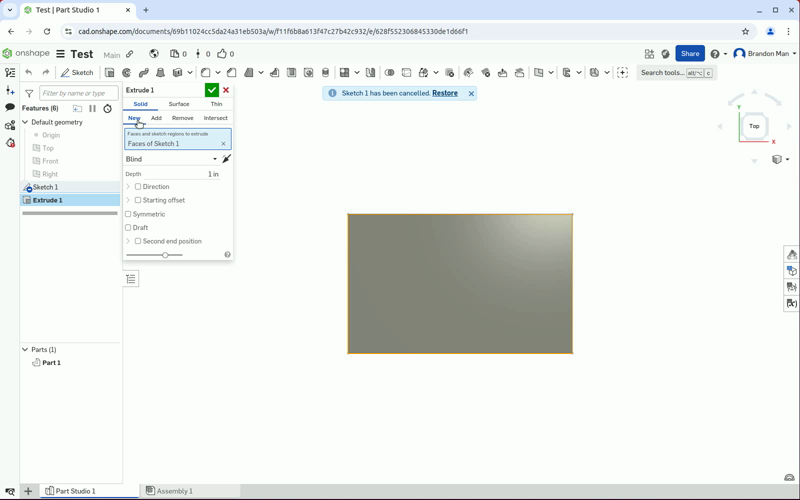
click(137, 120)
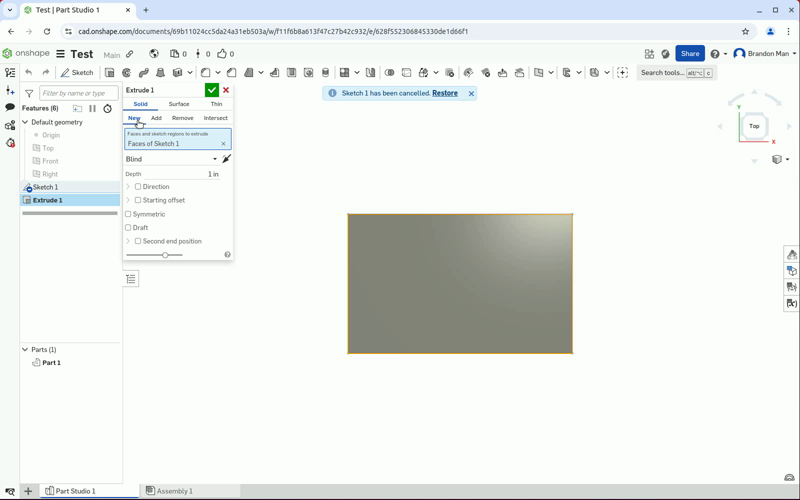
key(tab, 4)
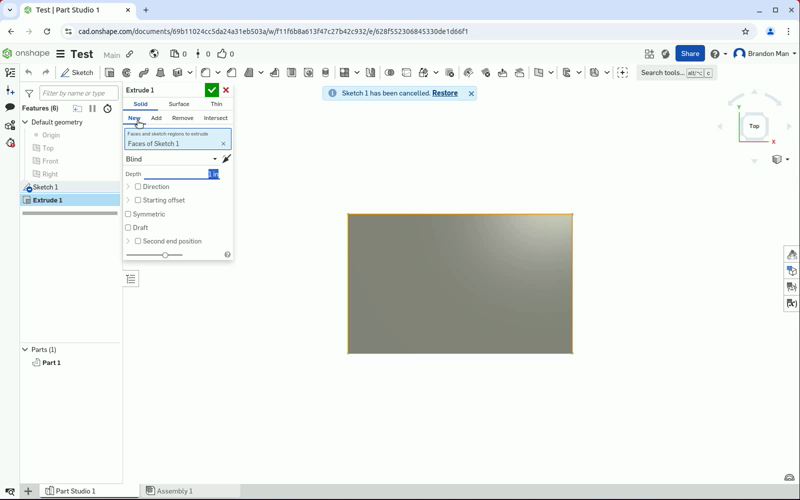
text(-3.37)
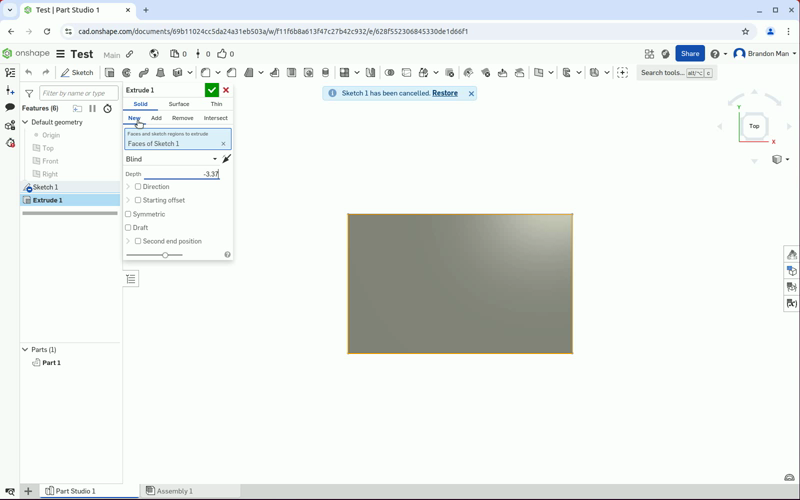
key(enter)
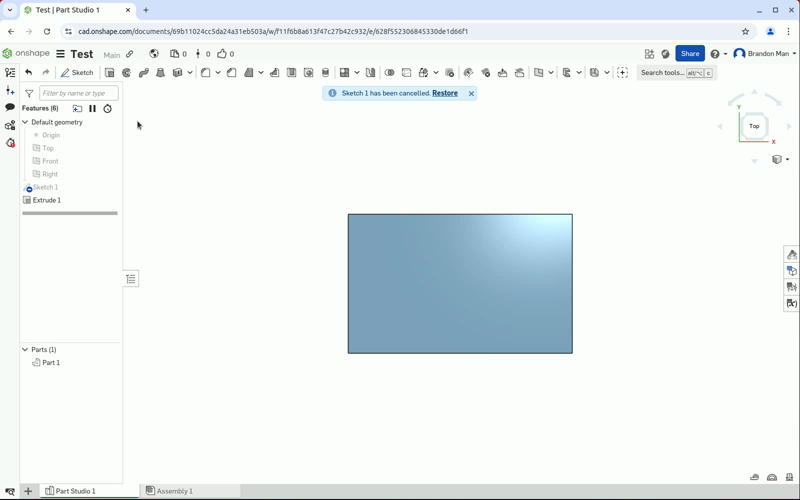
key(shift+h)
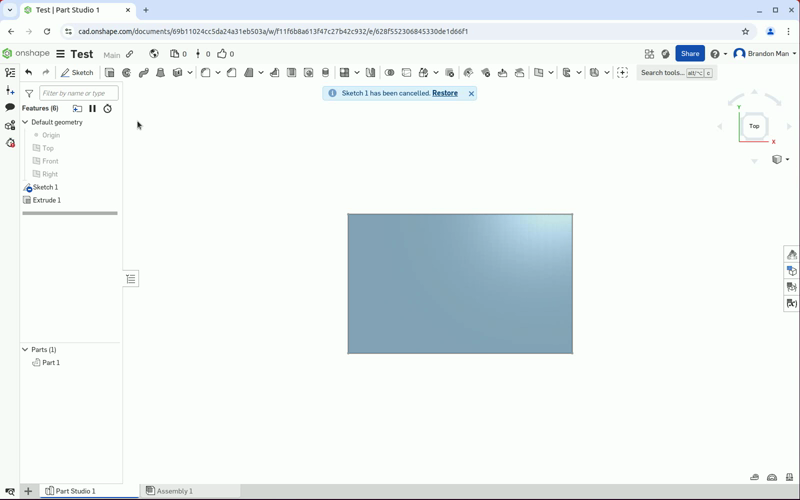
key(shift+h)
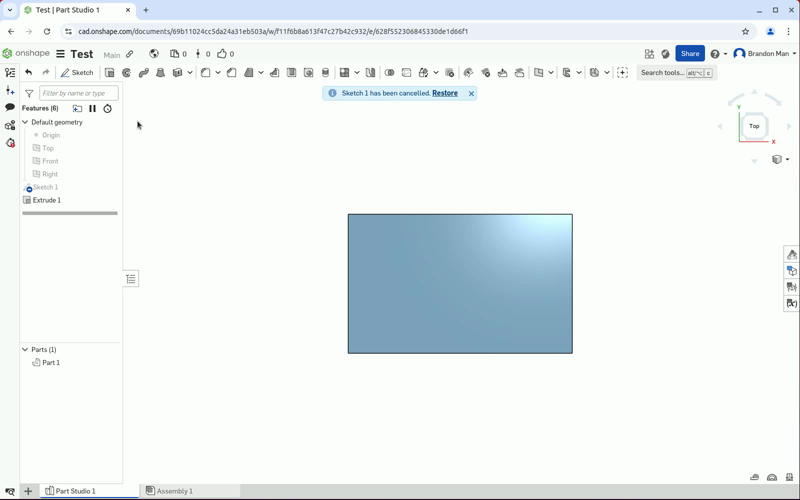
mouse_move(73, 189)
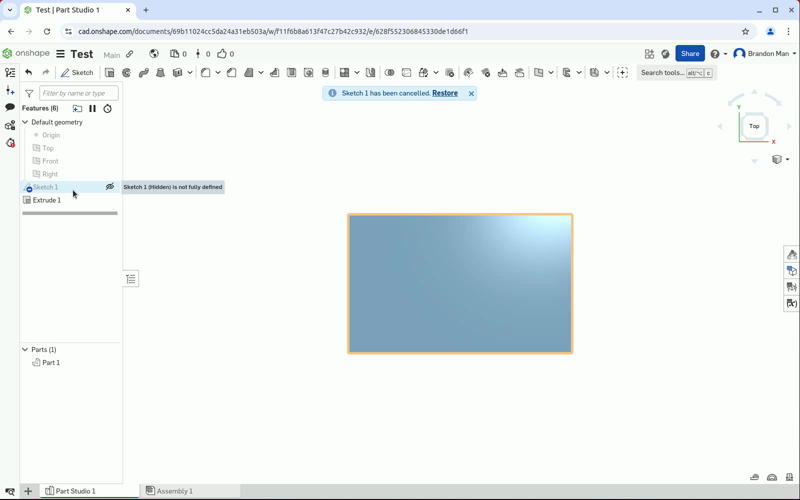
click(73, 189)
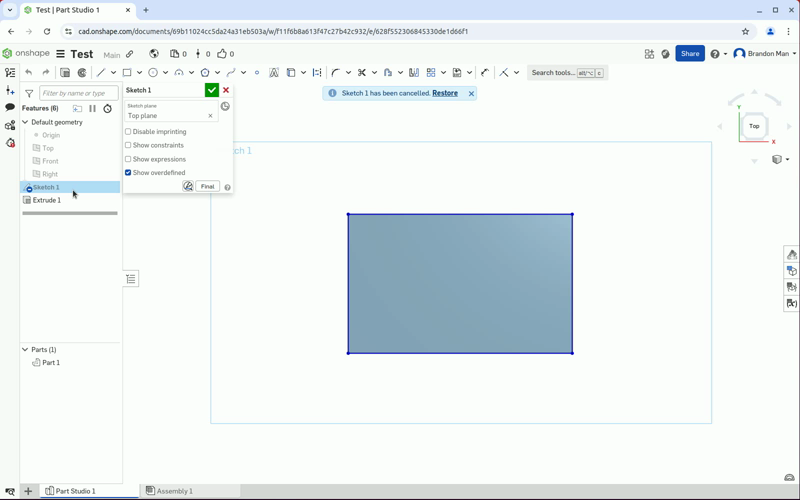
mouse_move(229, 92)
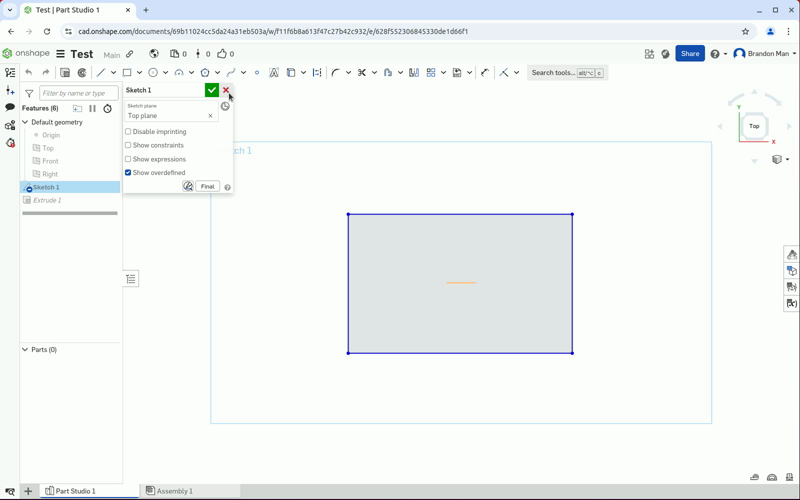
click(229, 92)
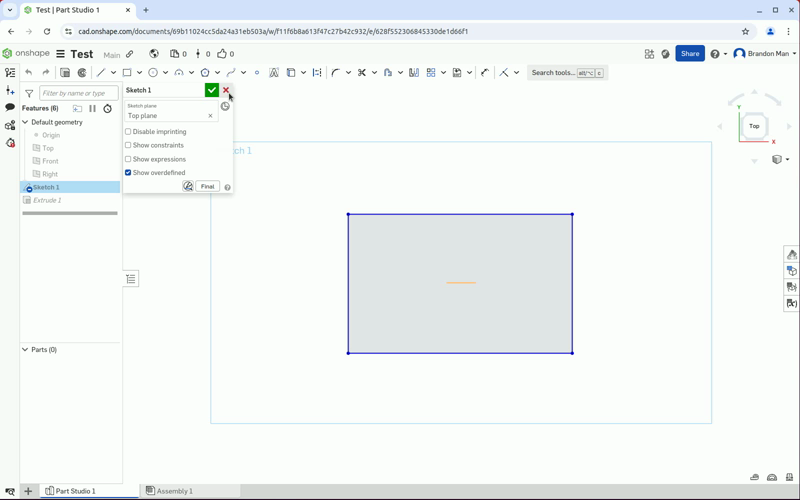
key(shift+s)
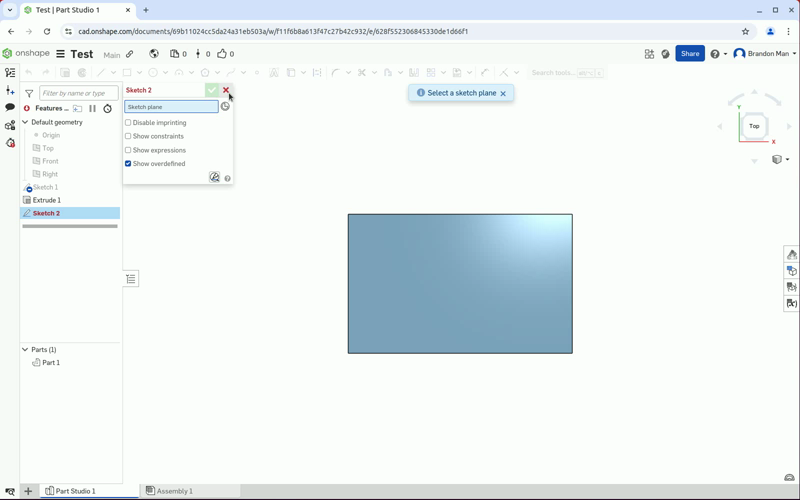
mouse_move(73, 150)
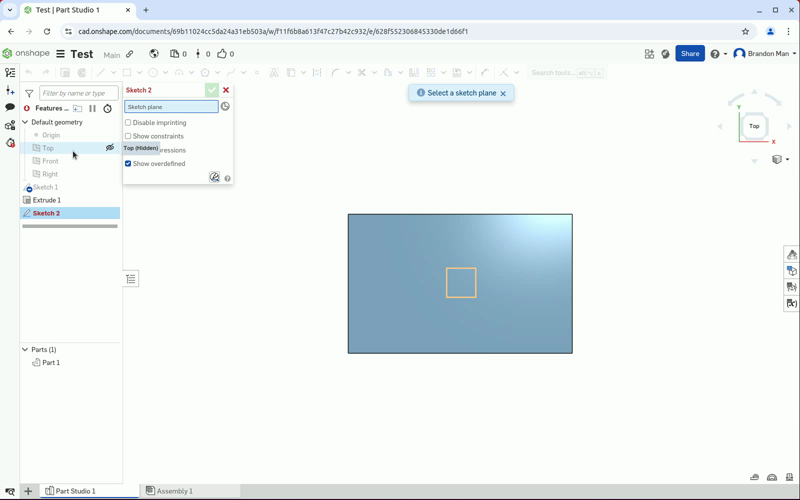
click(73, 150)
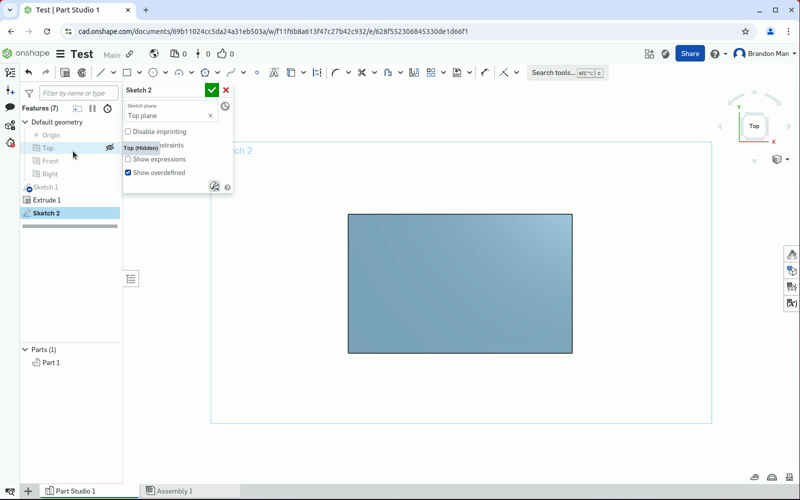
mouse_move(73, 352)
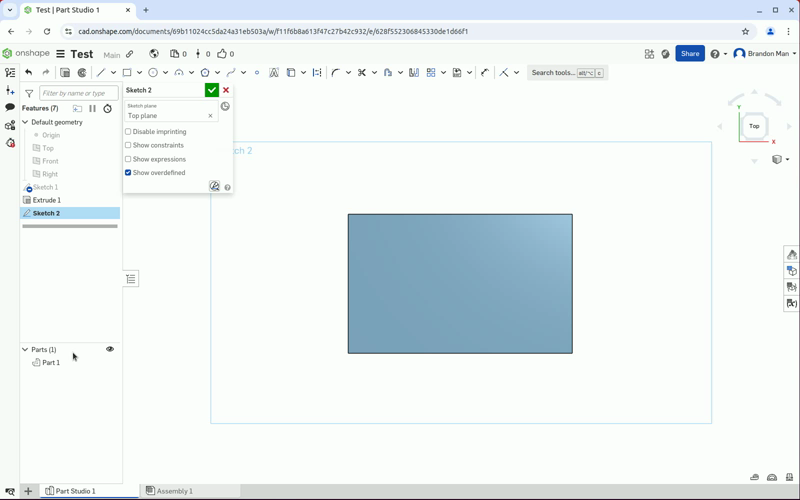
key(y)
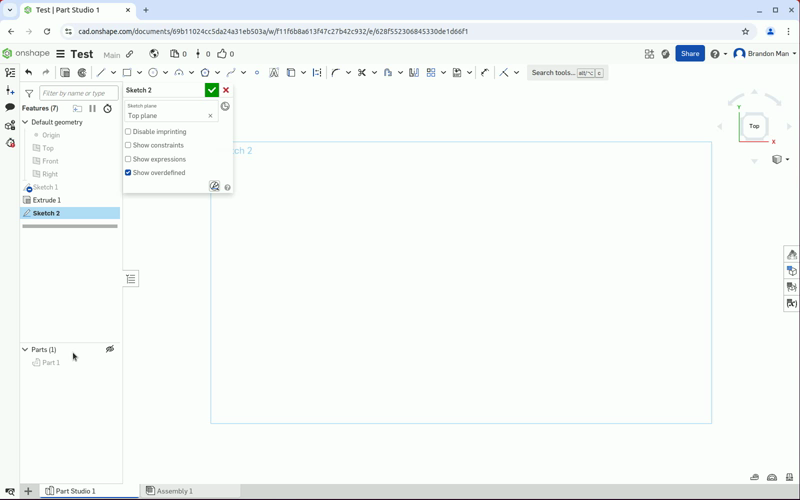
key(l)
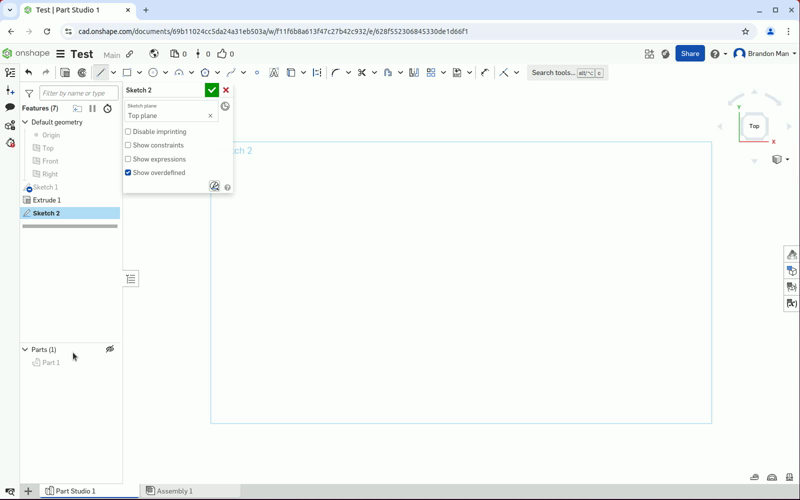
key_down(shift)
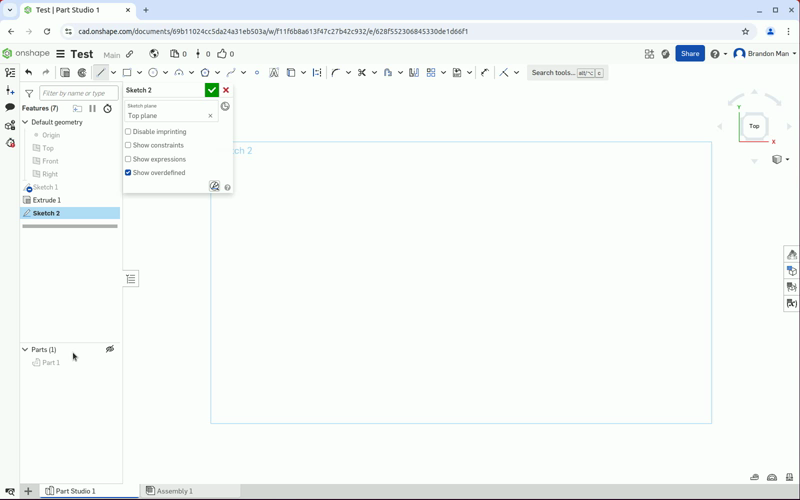
mouse_move(359, 341)
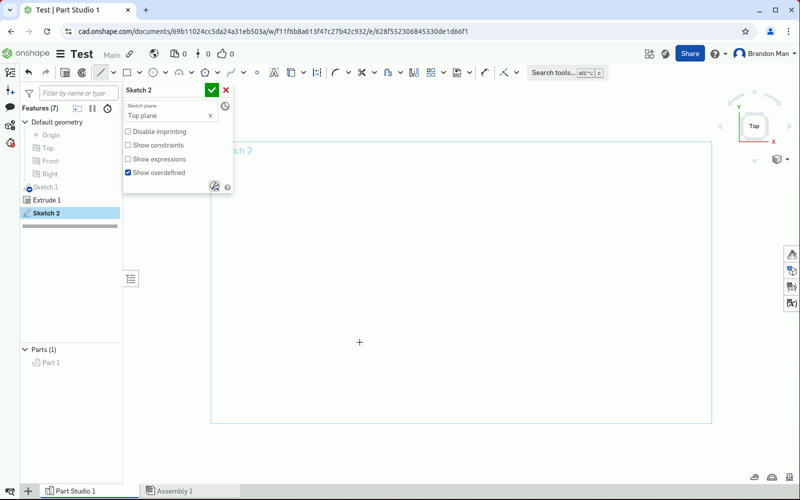
click(359, 341)
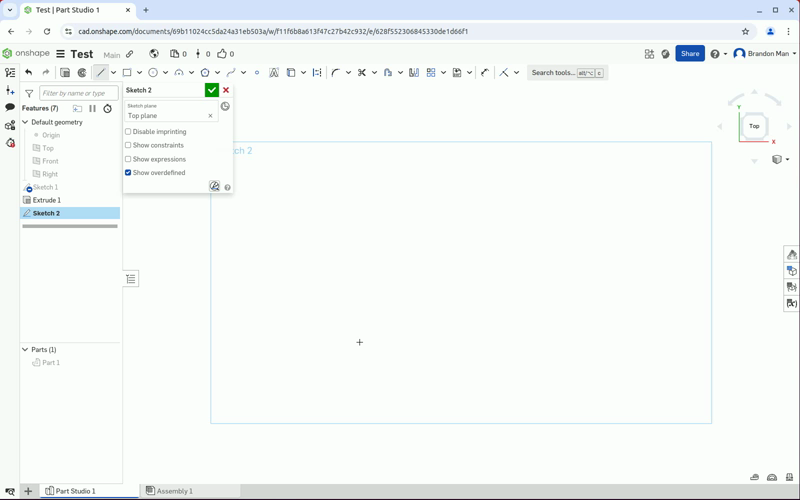
key_up(shift)
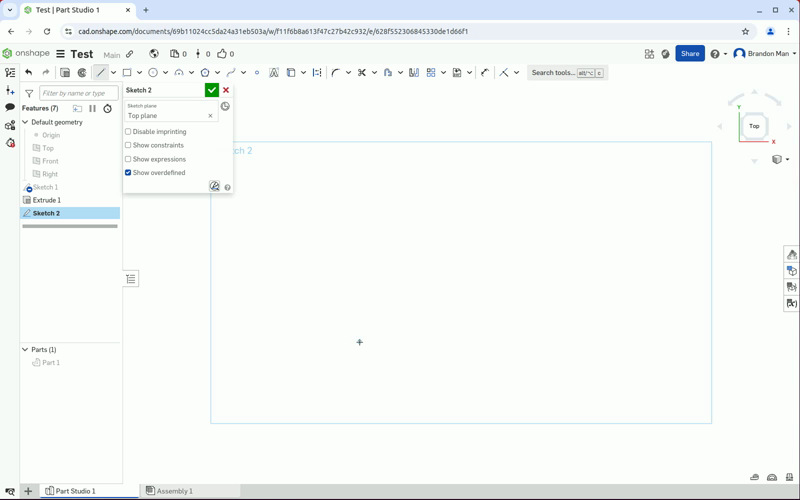
key_down(shift)
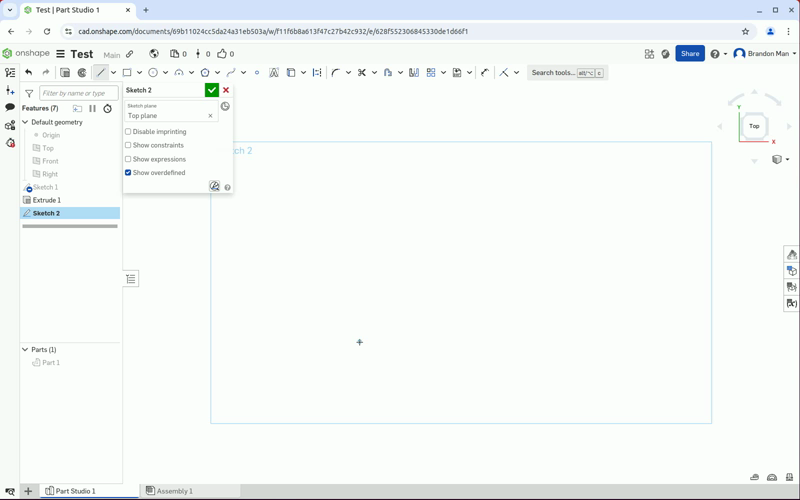
mouse_move(561, 341)
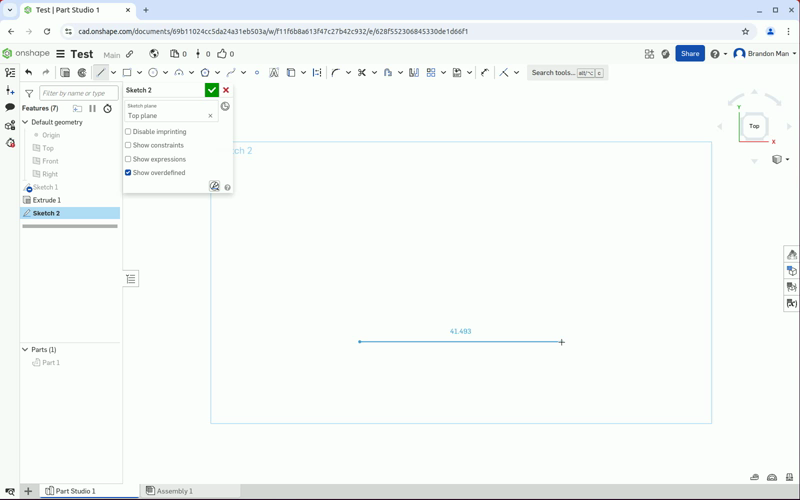
click(561, 341)
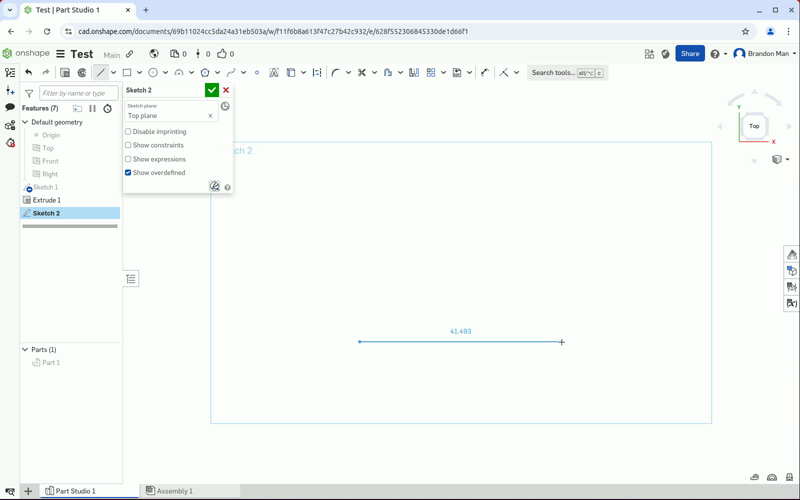
key_up(shift)
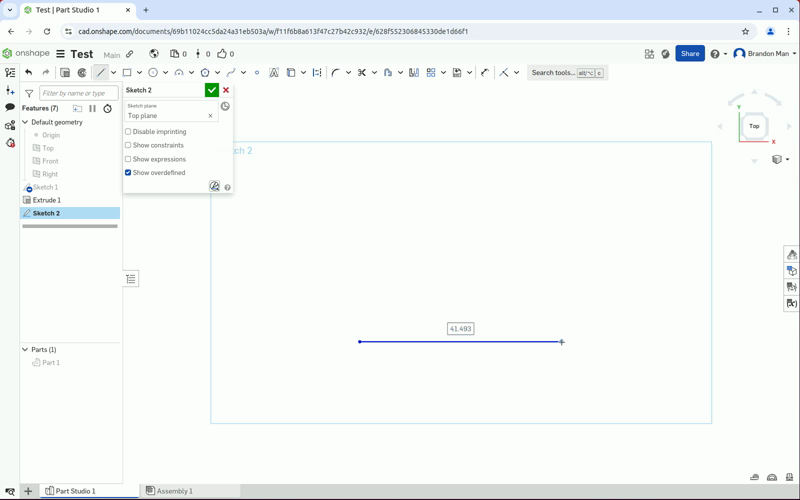
key_down(shift)
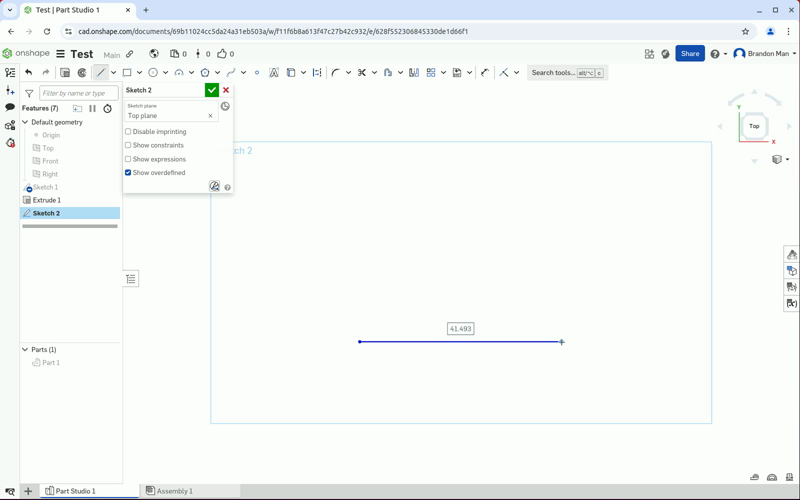
mouse_move(561, 224)
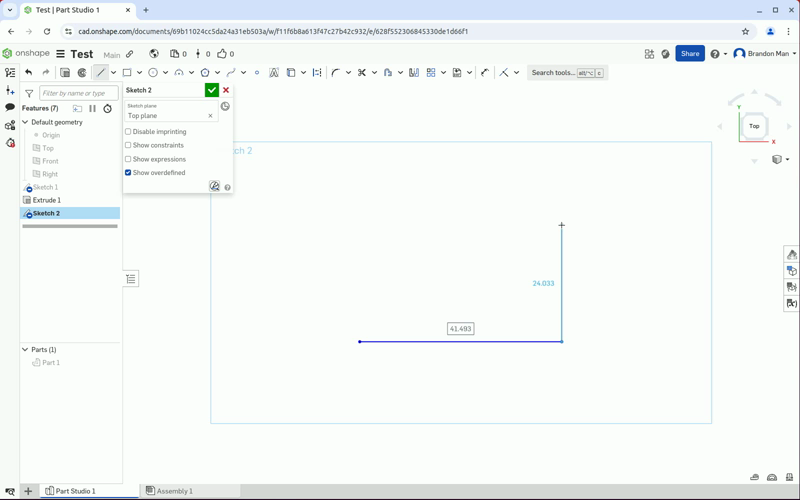
click(561, 224)
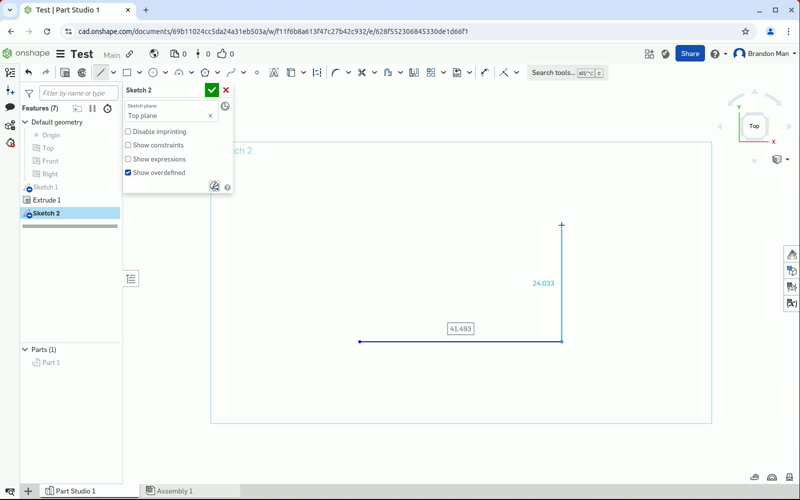
key_up(shift)
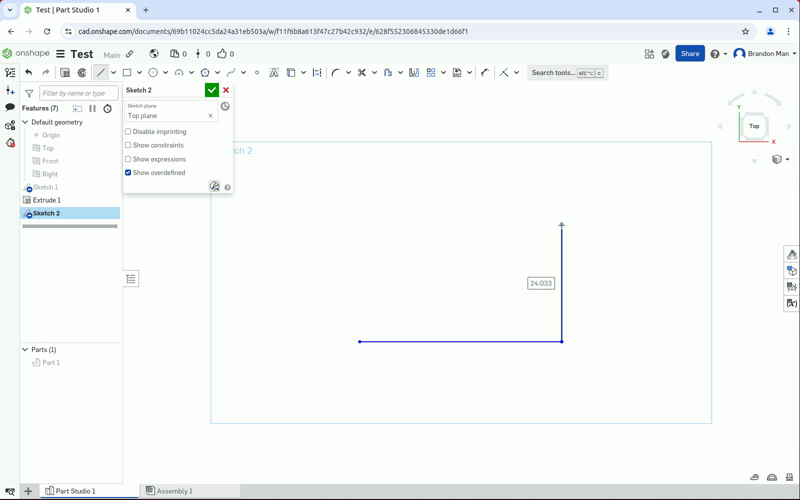
key_down(shift)
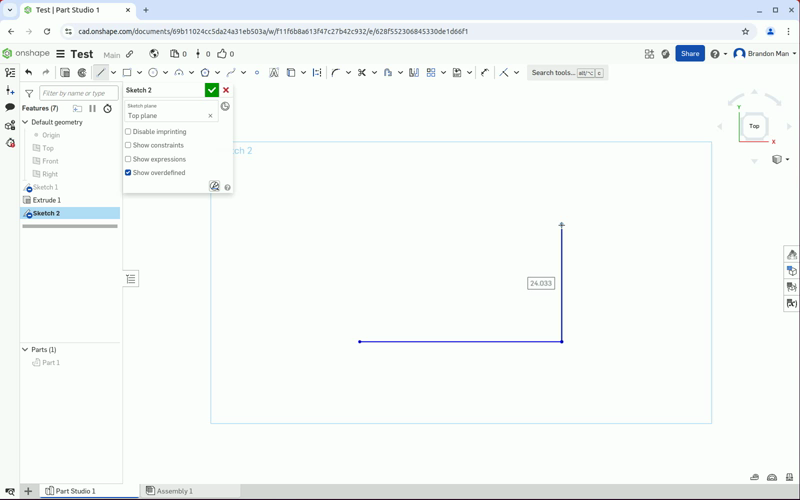
mouse_move(359, 224)
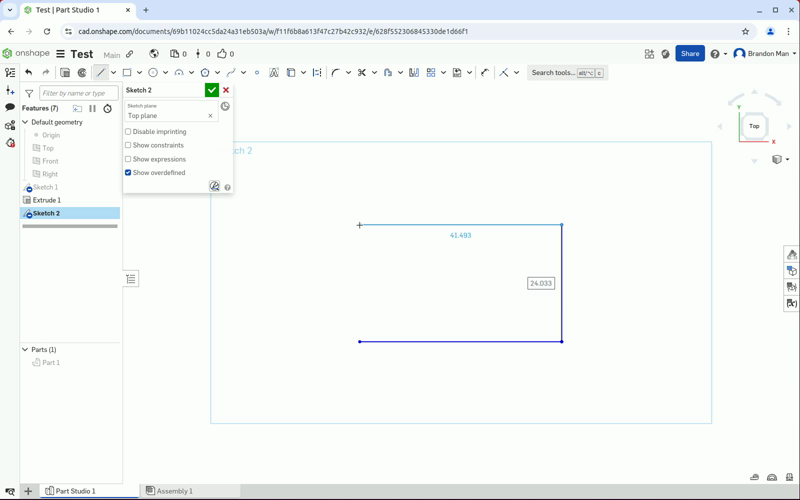
click(359, 224)
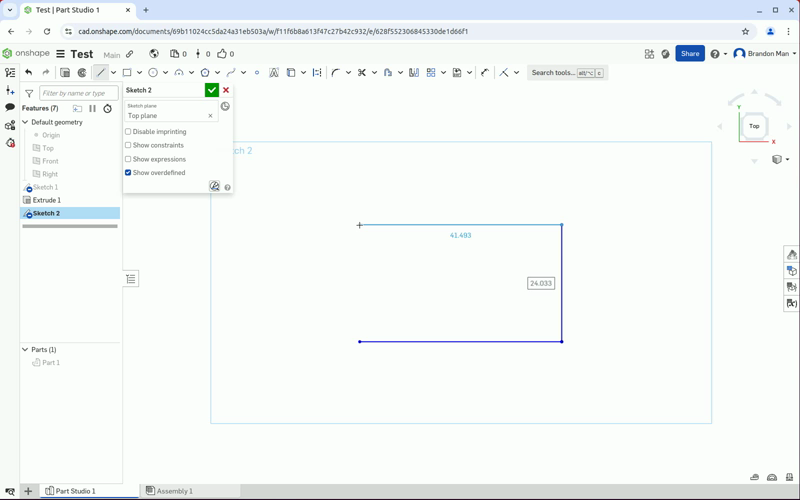
key_up(shift)
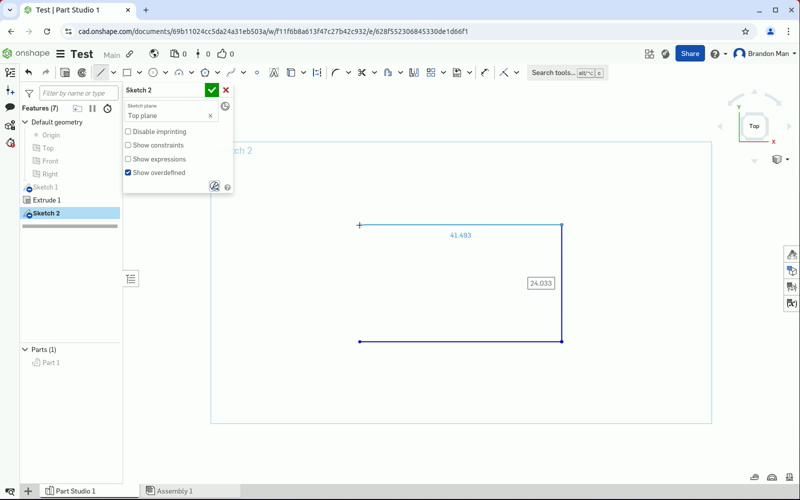
key_down(shift)
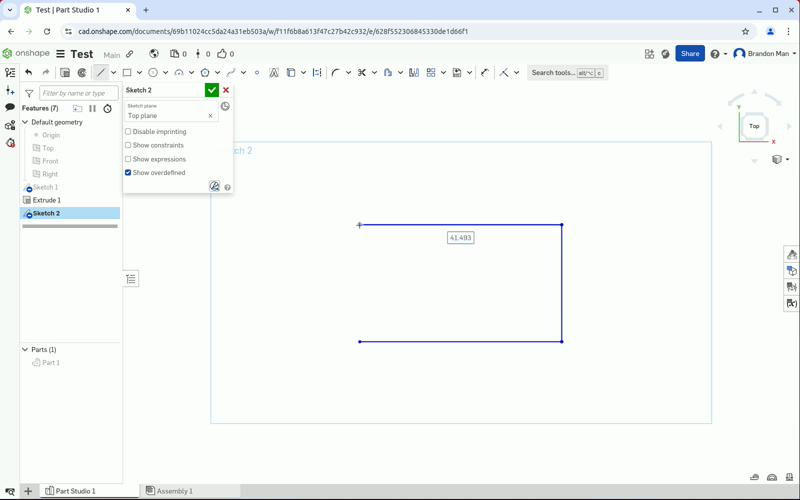
mouse_move(359, 341)
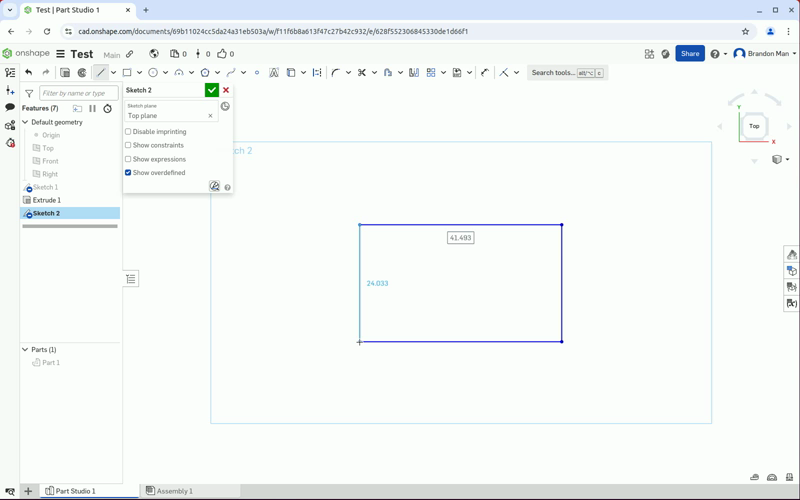
key_up(shift)
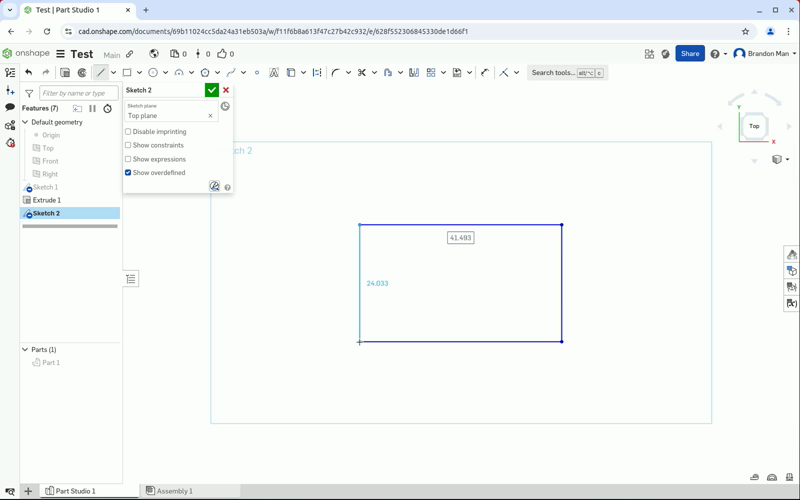
click(359, 341)
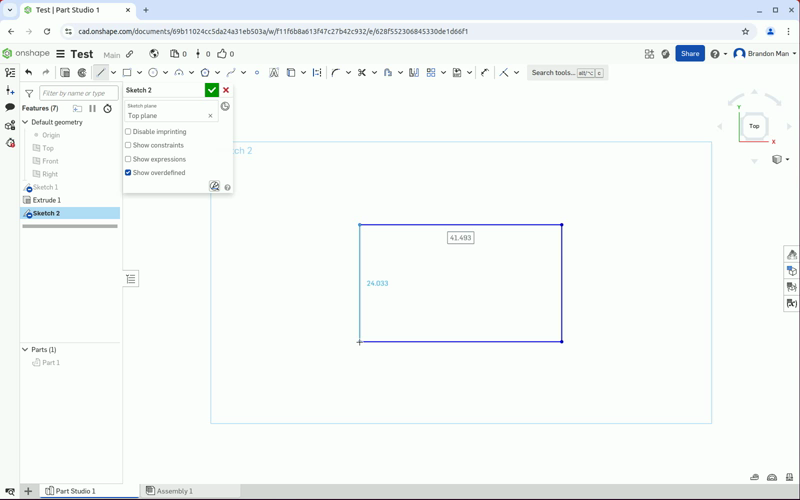
key(esc)
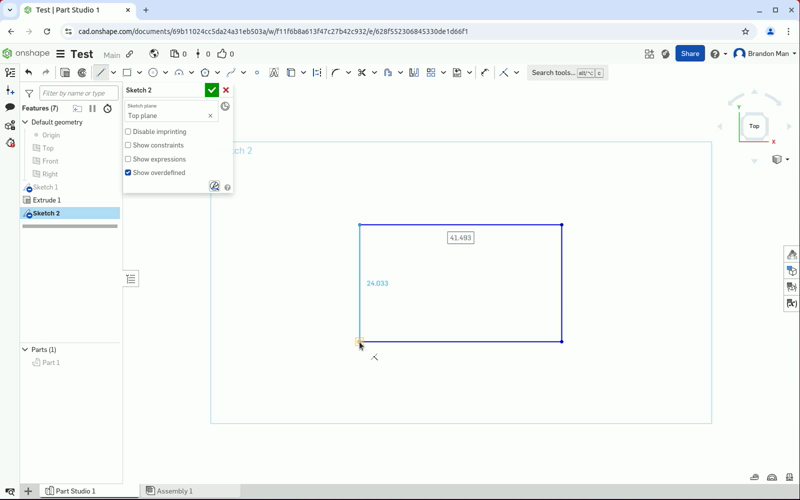
mouse_move(444, 259)
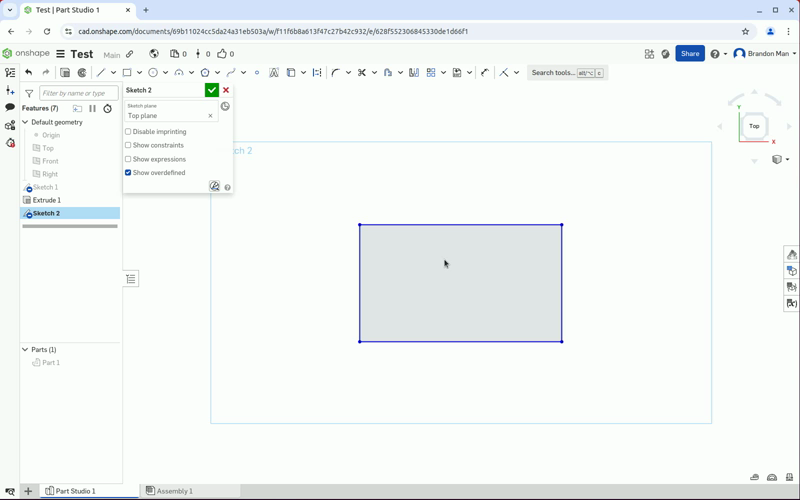
click(444, 259)
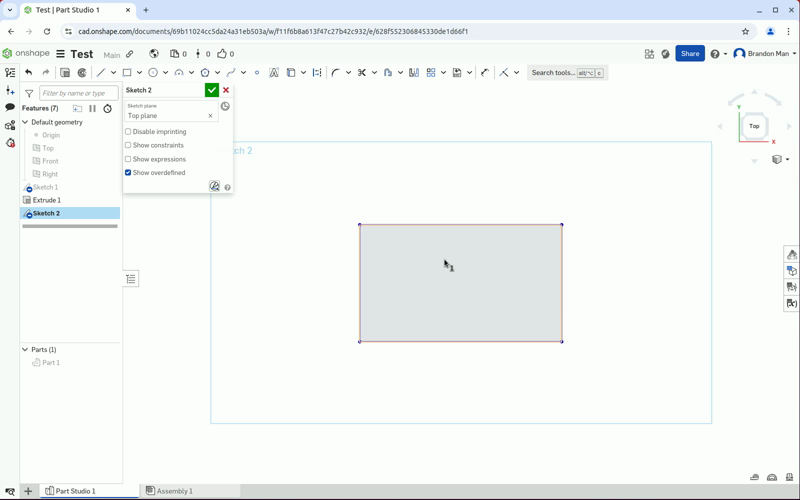
mouse_move(73, 352)
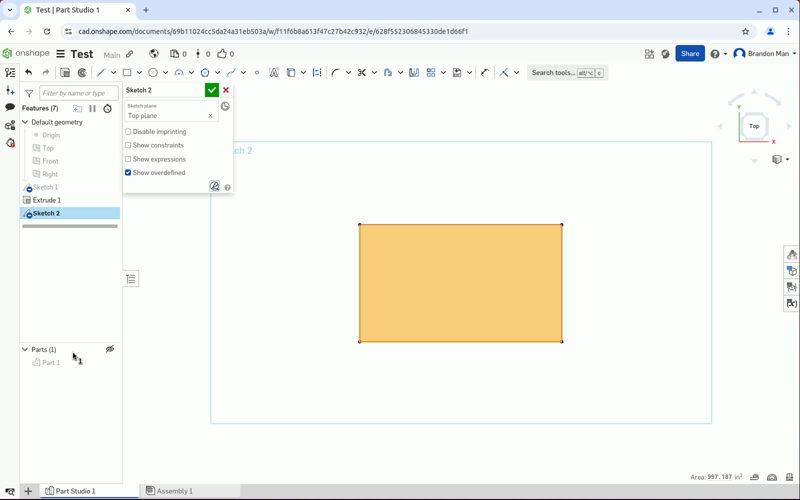
key(shift+y)
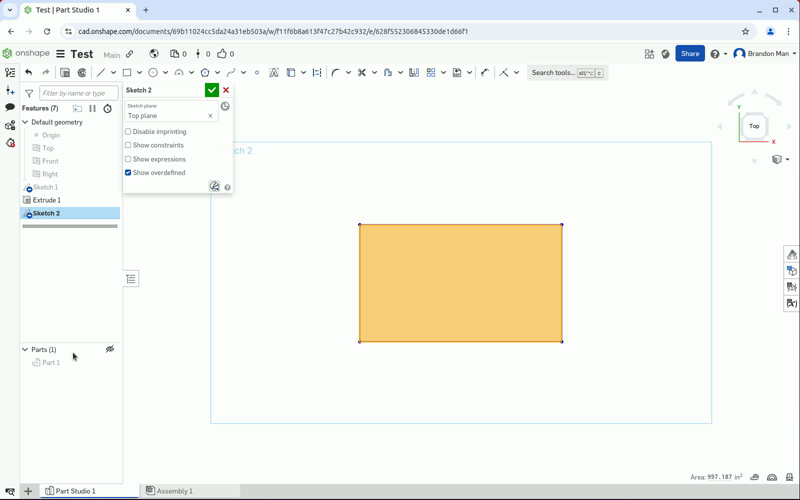
key(shift+e)
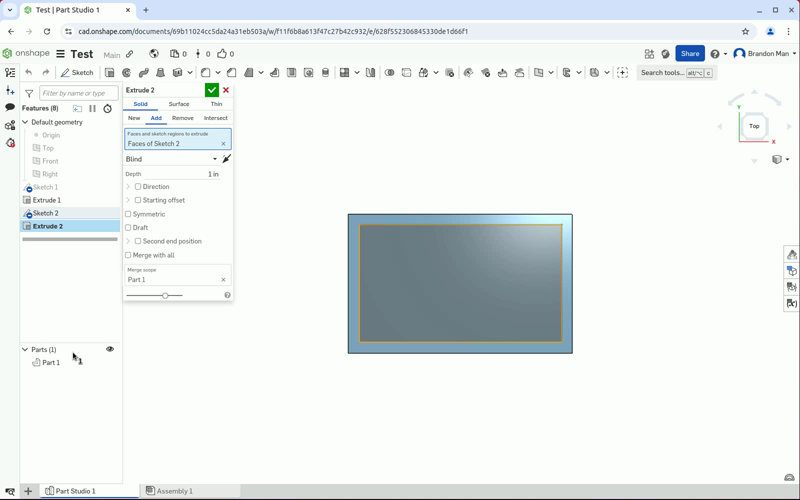
mouse_move(143, 106)
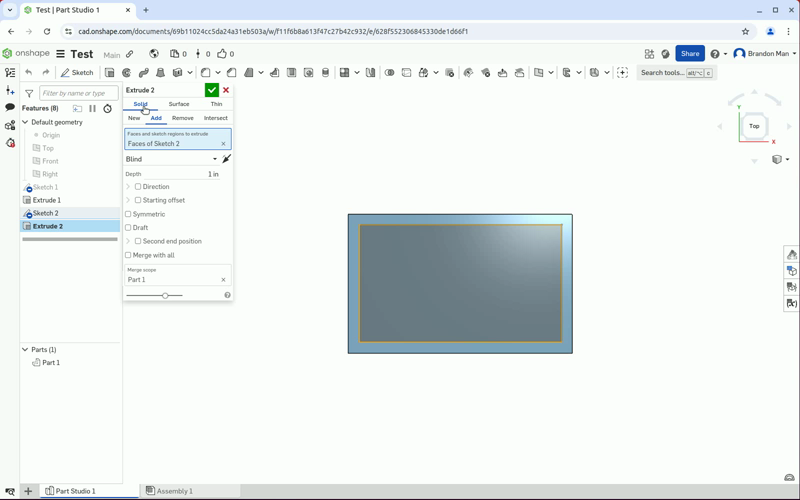
click(143, 106)
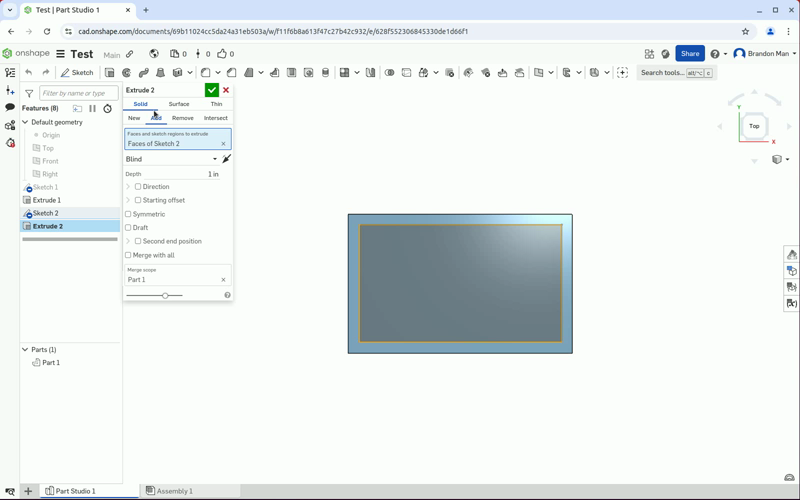
mouse_move(186, 120)
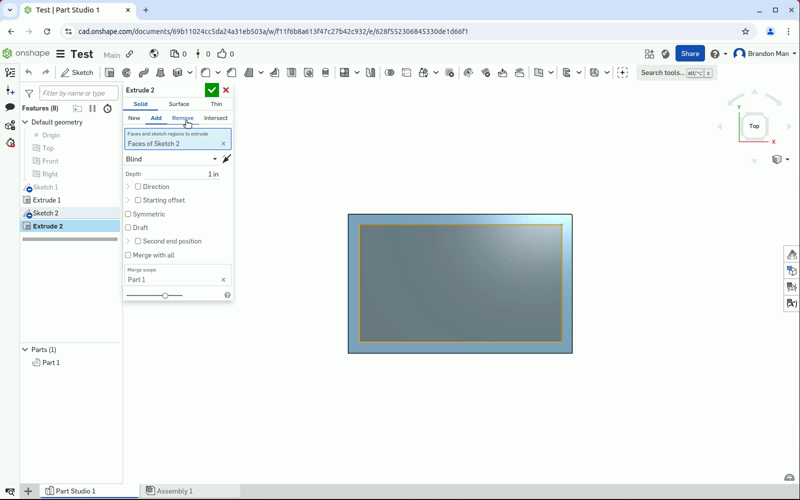
click(186, 120)
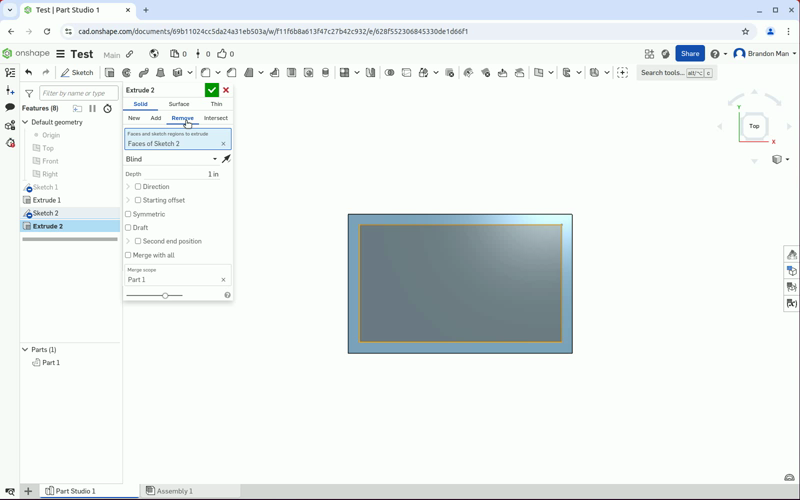
key(tab, 4)
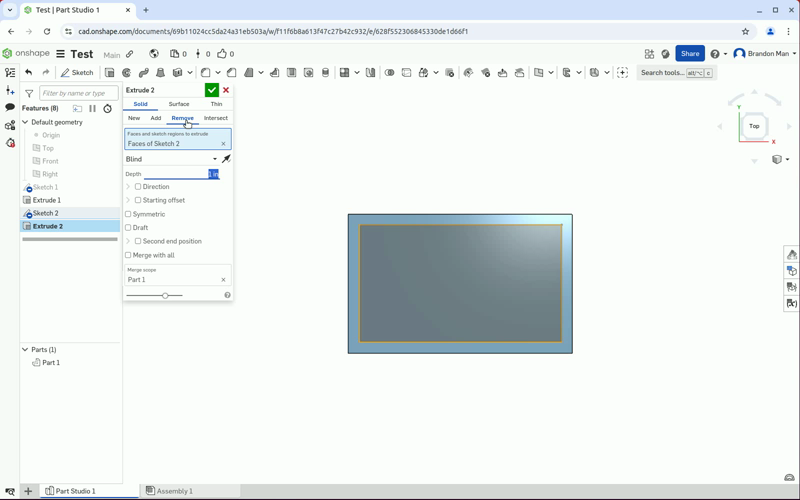
text(1.685)
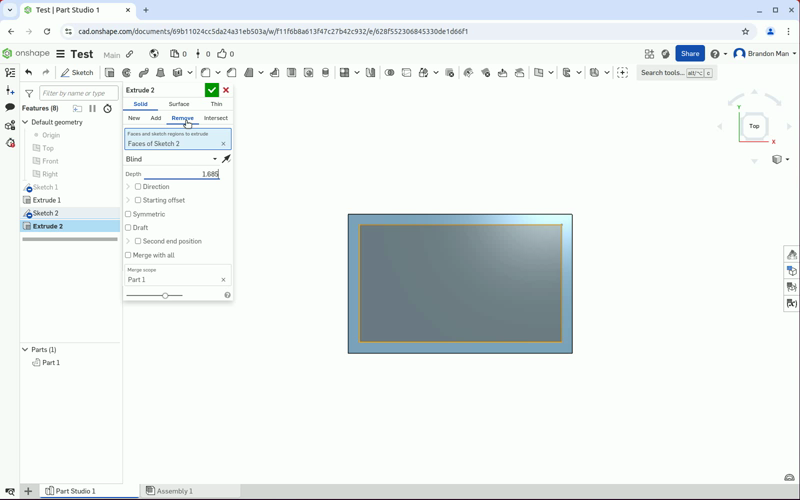
key(tab, 6)
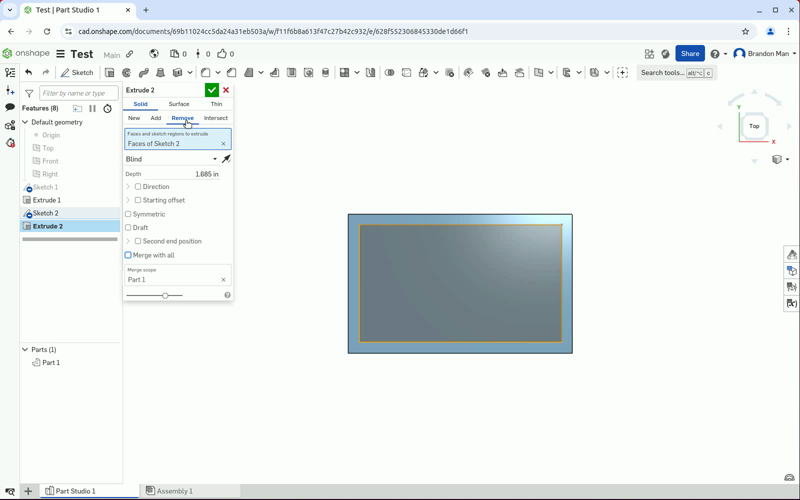
key(space)
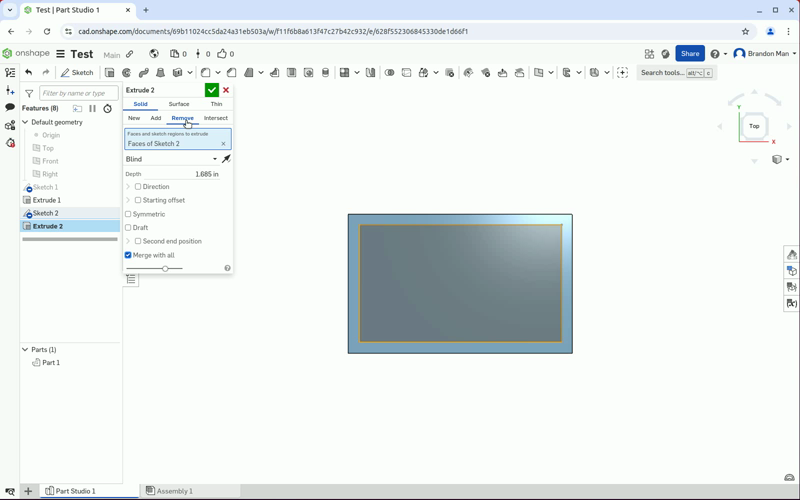
key(enter)
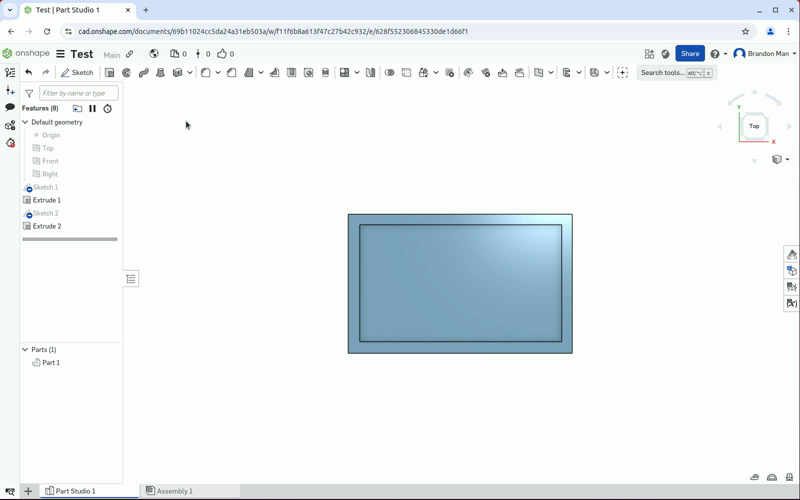
key(shift+h)
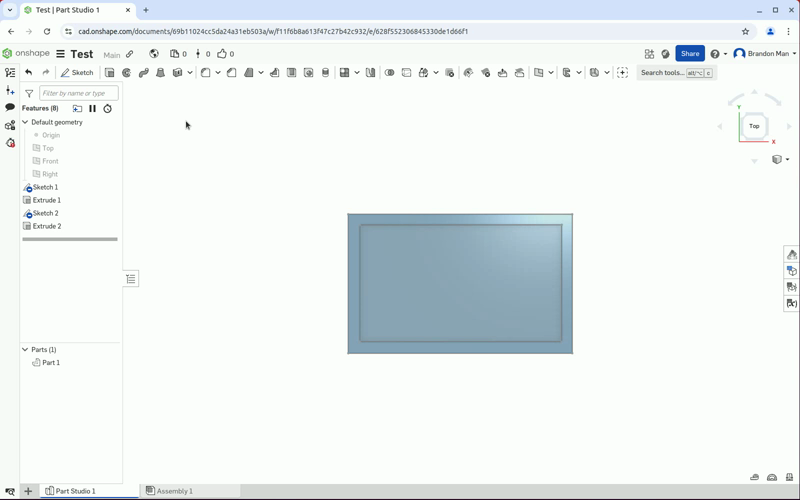
key(shift+h)
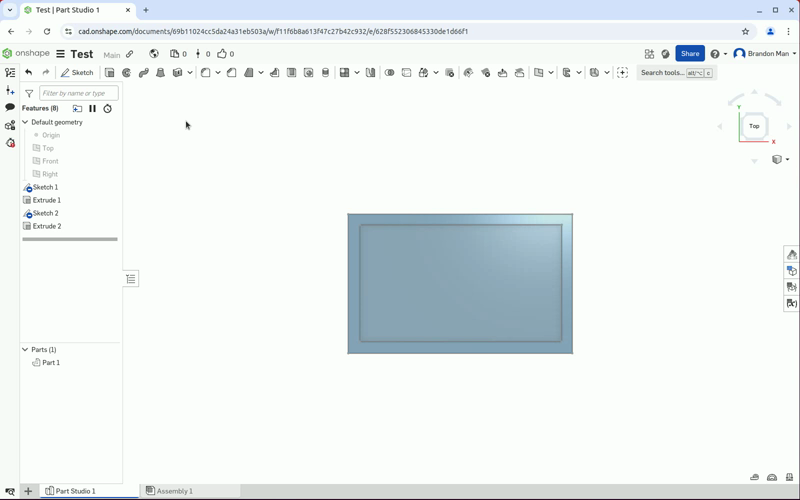
key(shift+7)
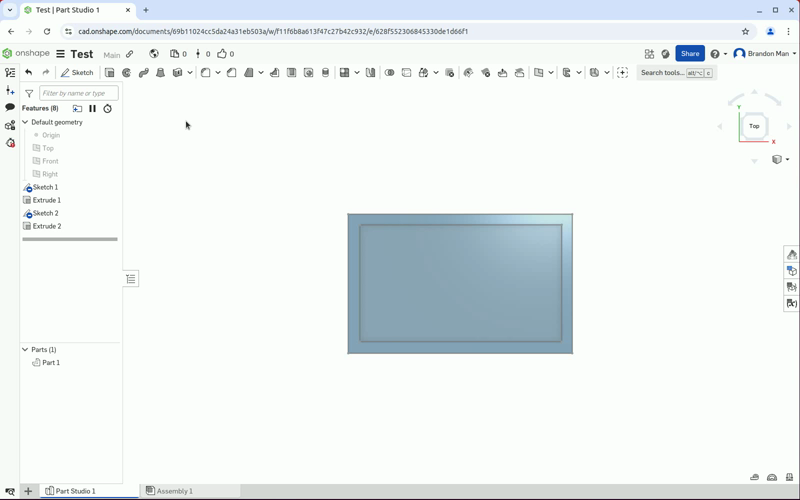
key(up, 3)
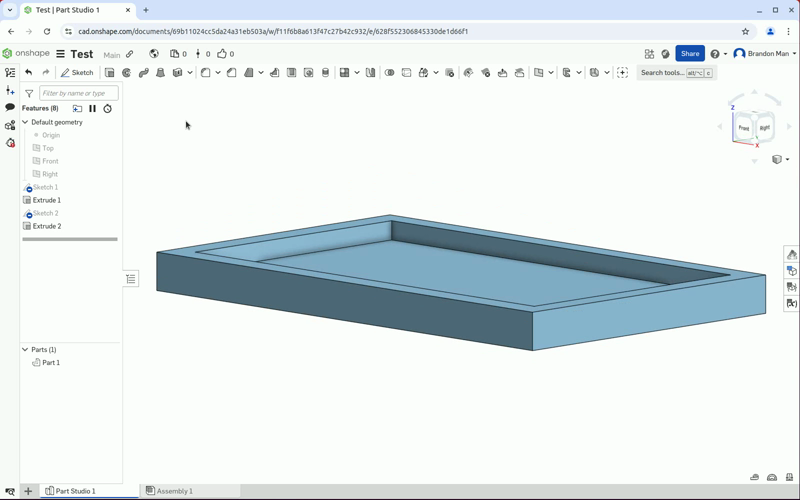
key(left, 3)
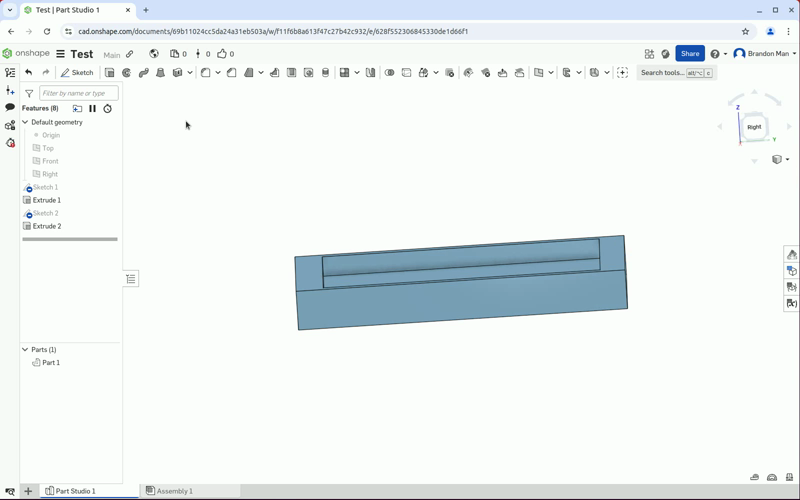
key(right, 3)
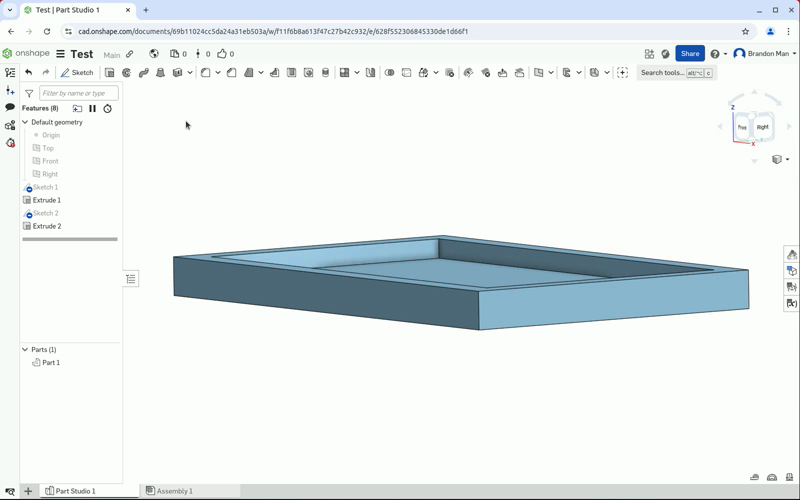
key(down, 3)
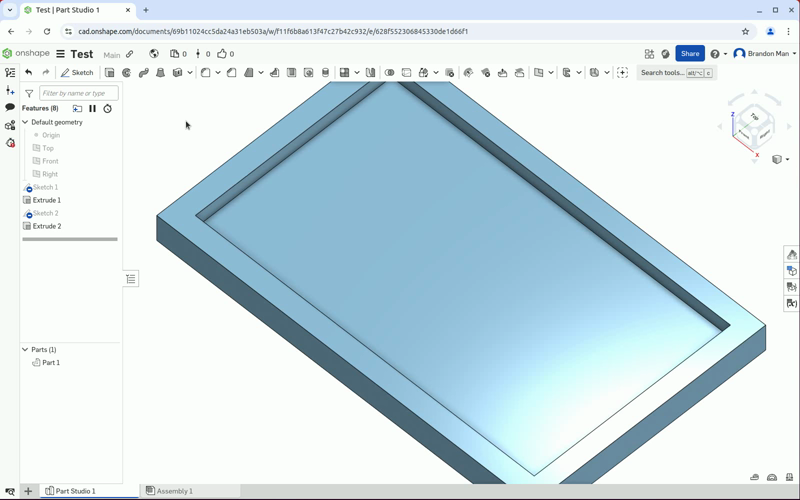
mouse_move(73, 189)
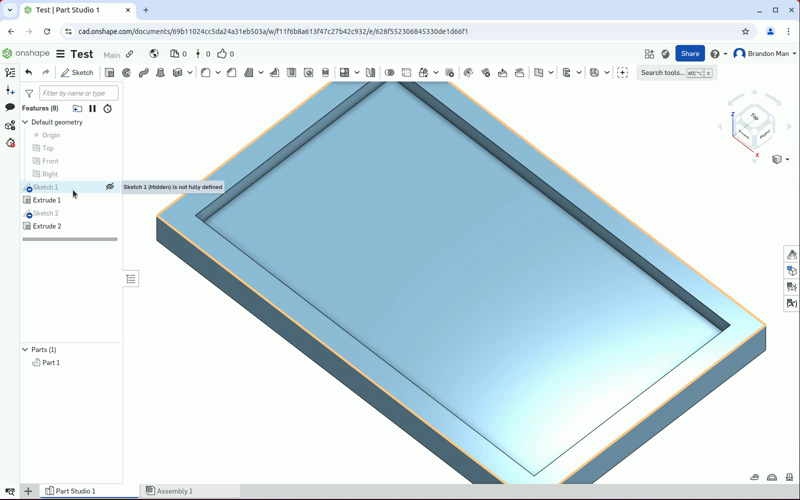
click(73, 189)